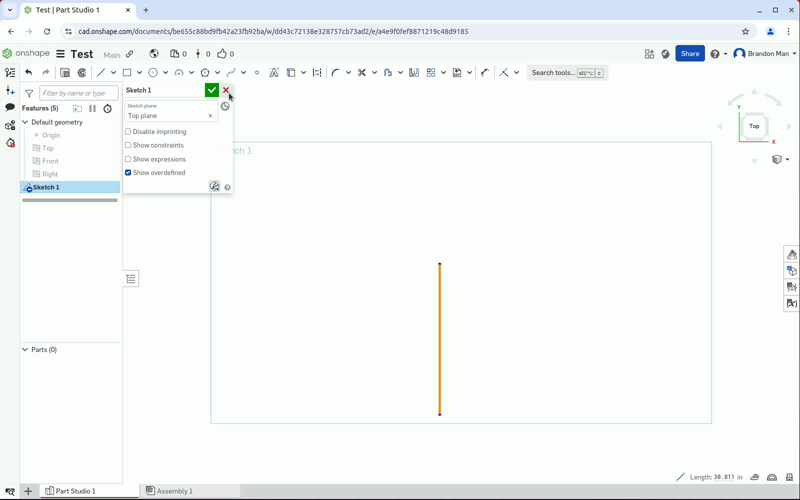
key(shift+h)
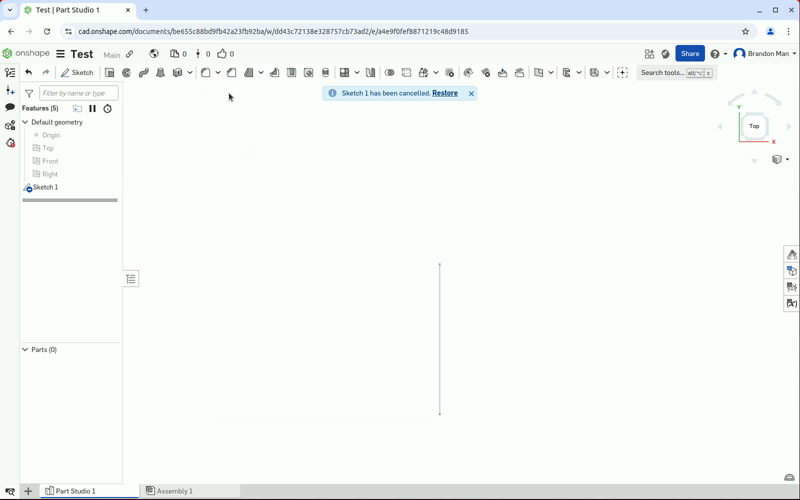
key(shift+s)
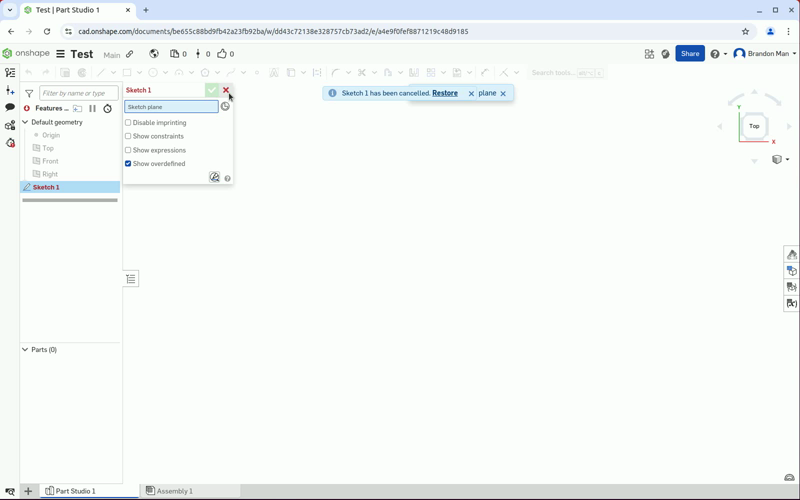
mouse_move(73, 150)
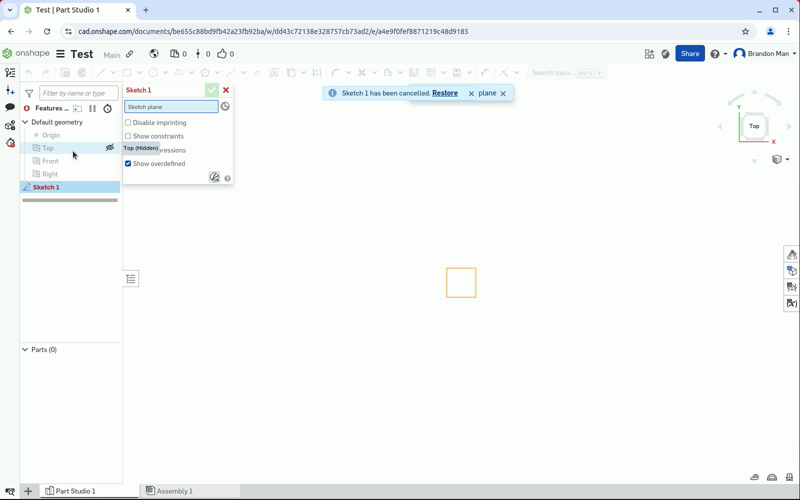
click(73, 150)
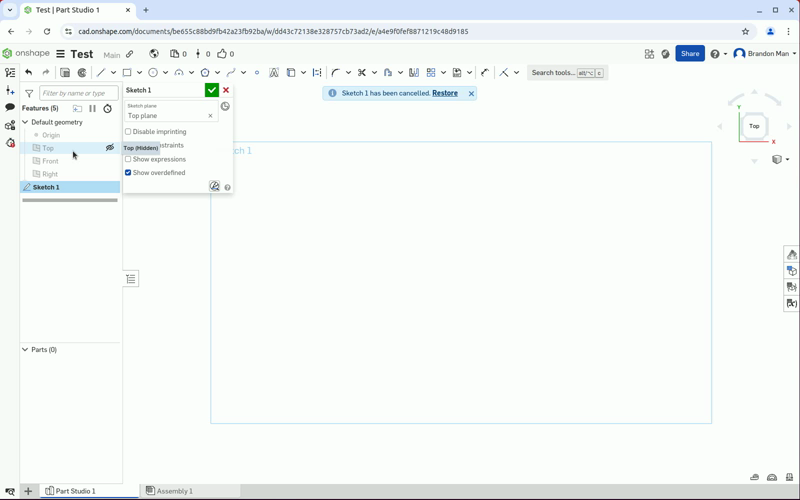
mouse_move(73, 352)
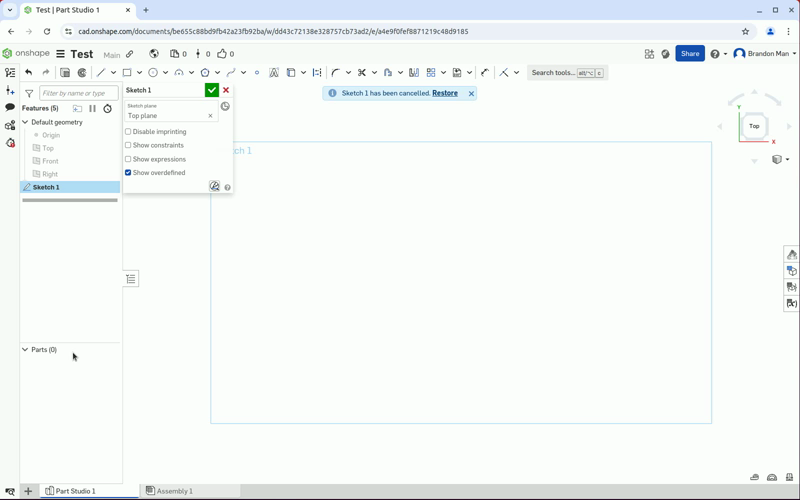
key(y)
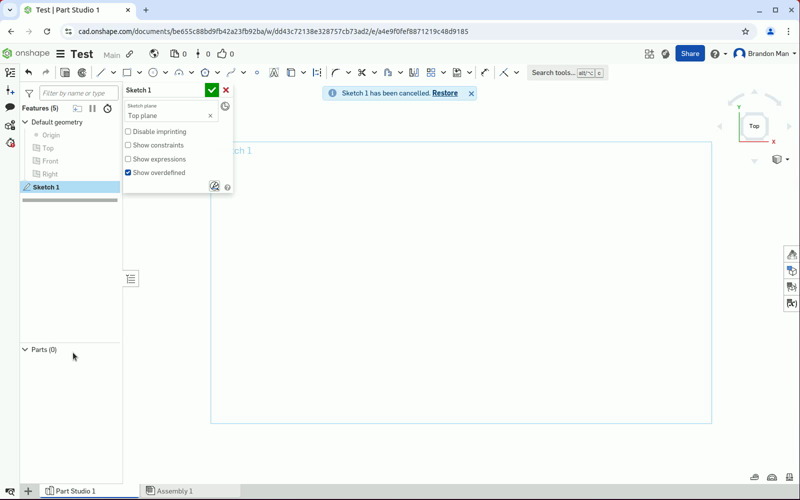
key(l)
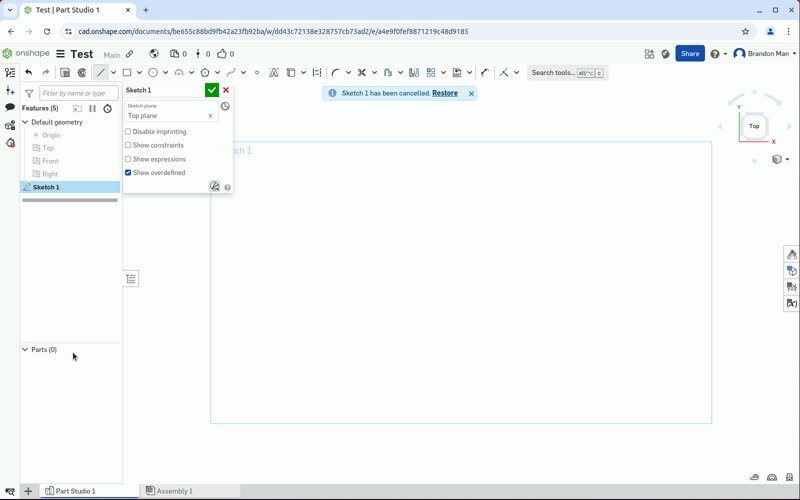
key_down(shift)
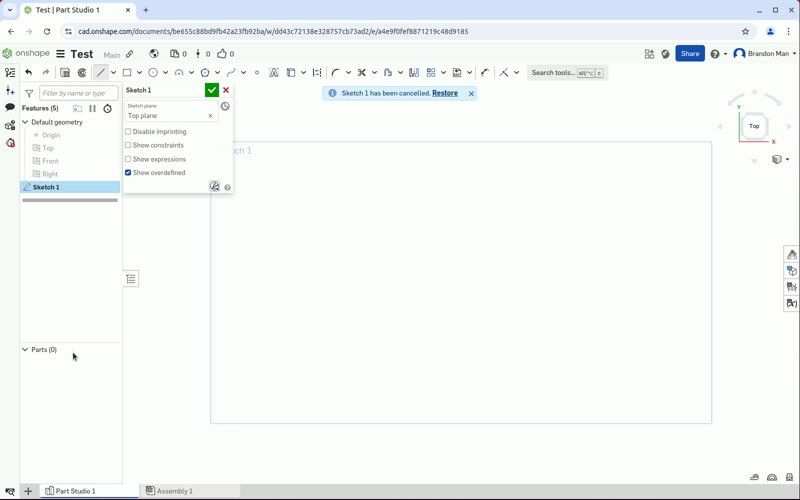
mouse_move(460, 282)
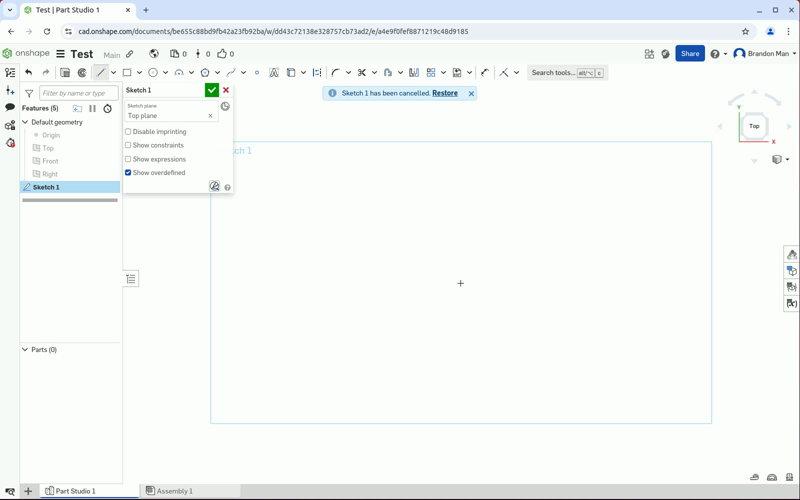
click(460, 282)
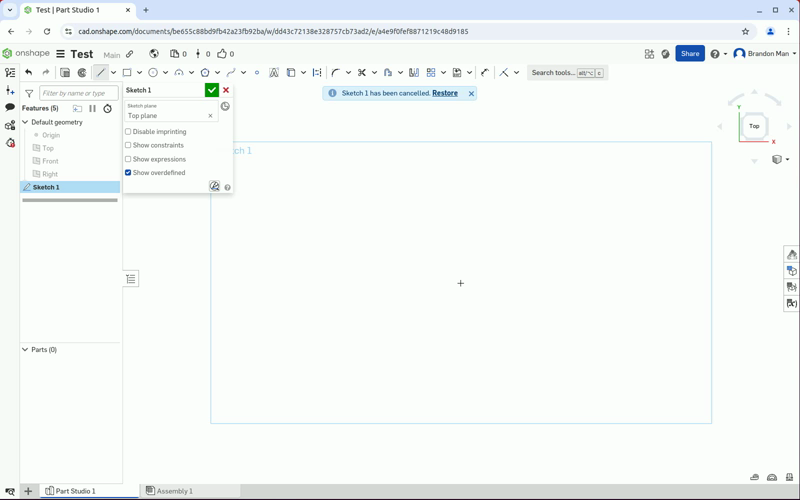
key_up(shift)
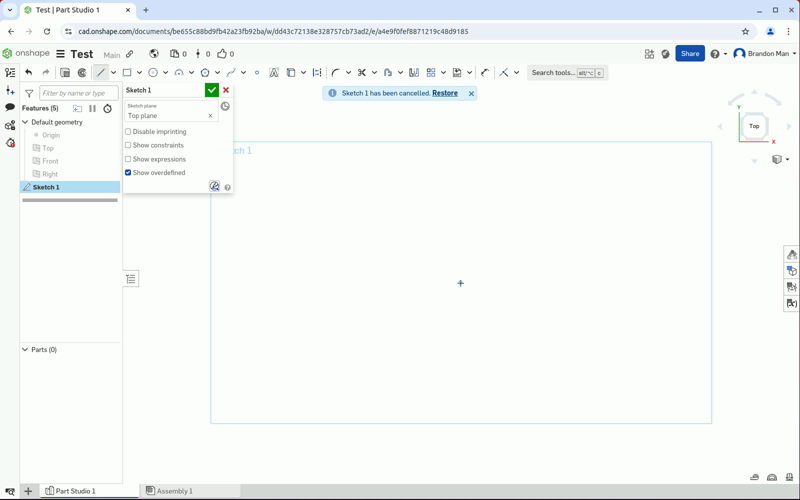
key_down(shift)
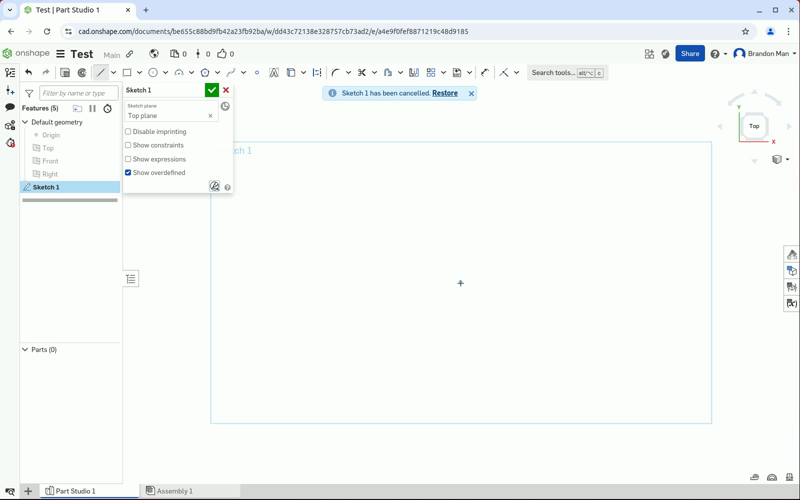
mouse_move(535, 282)
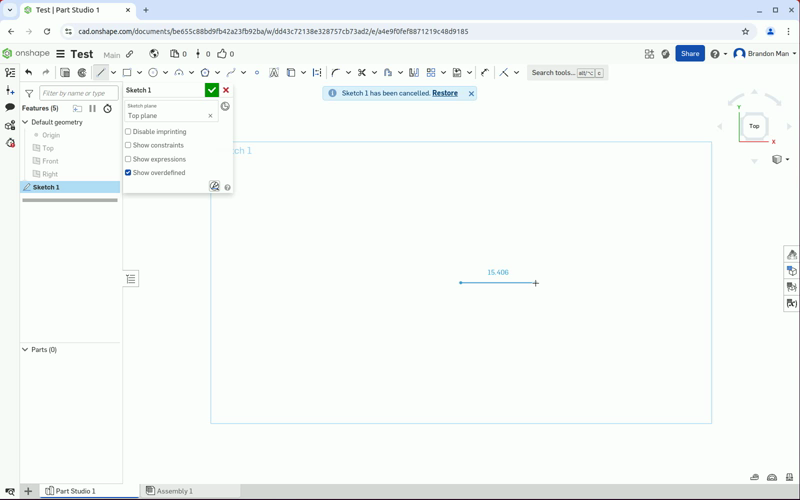
click(535, 282)
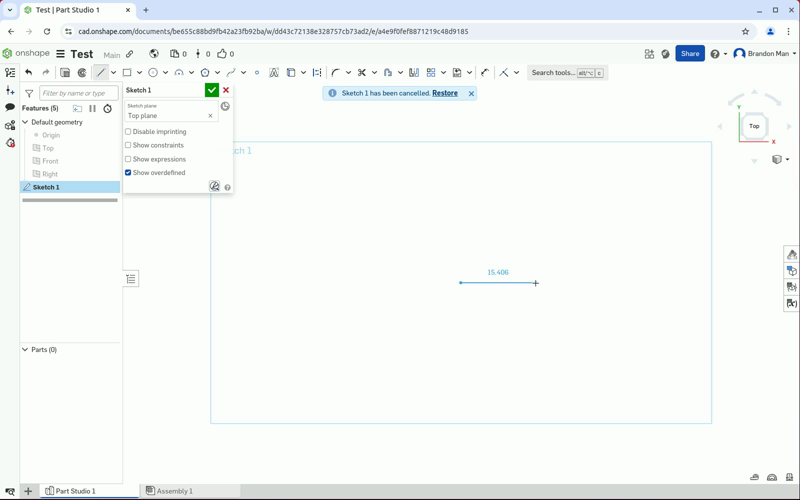
key_up(shift)
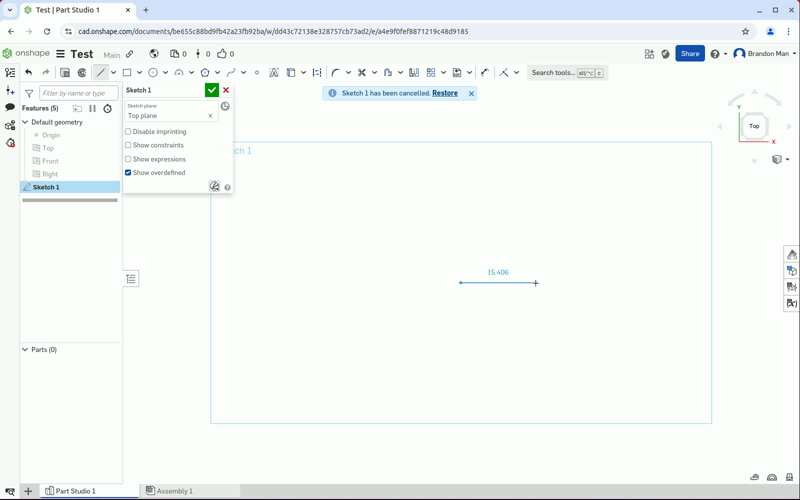
key_down(shift)
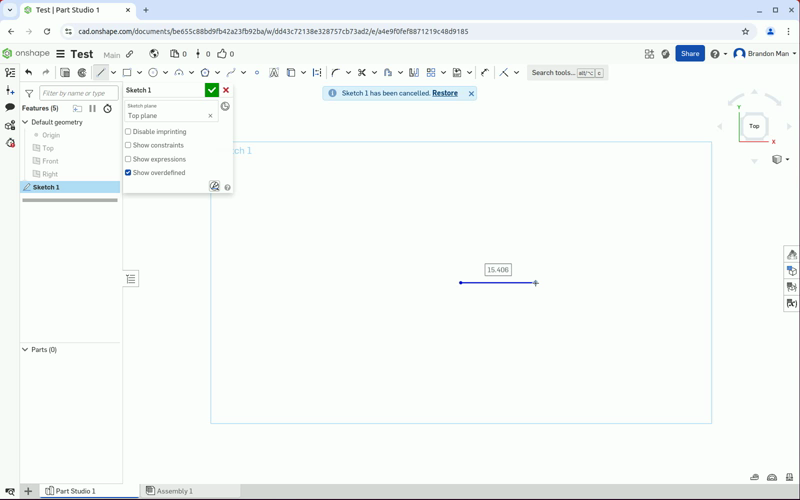
mouse_move(535, 170)
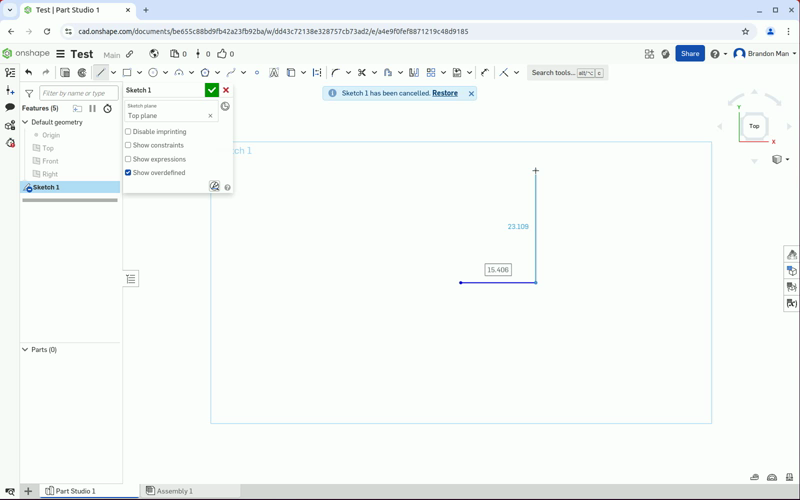
click(535, 170)
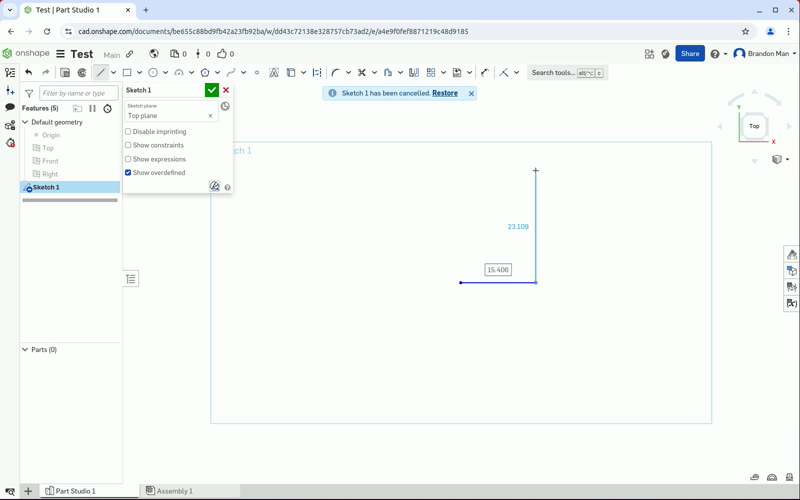
key_up(shift)
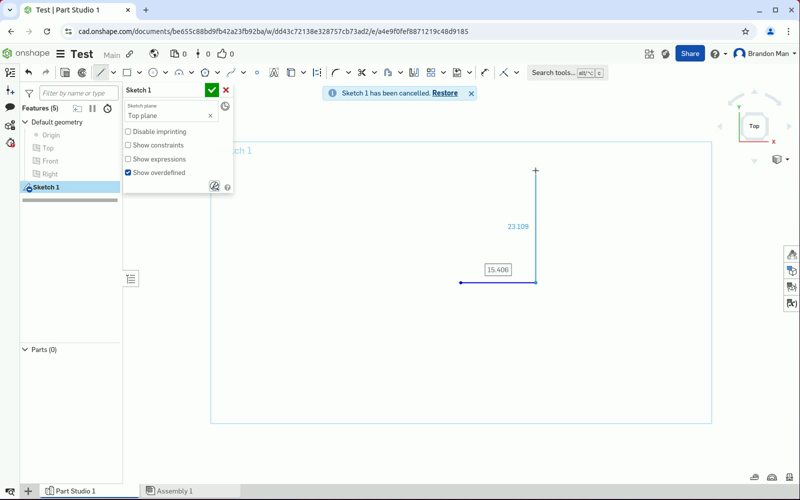
key_down(shift)
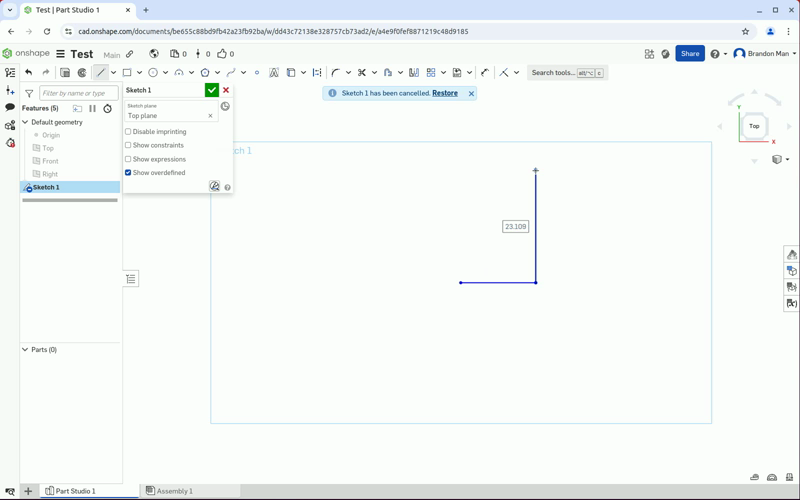
mouse_move(460, 170)
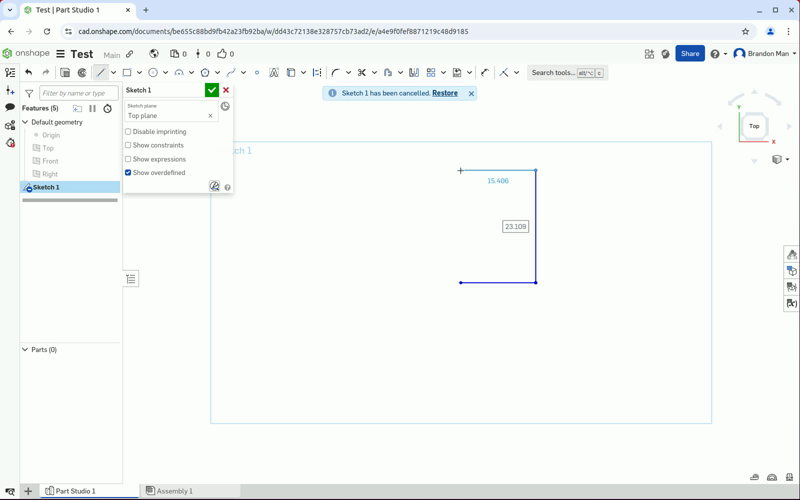
click(460, 170)
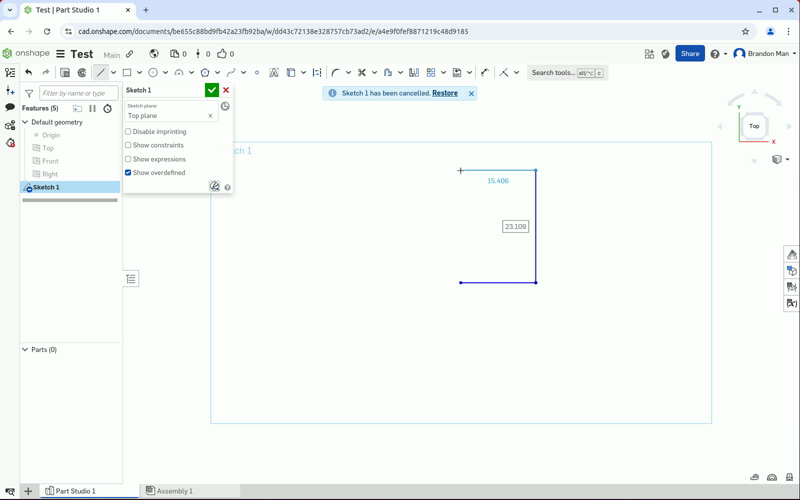
key_up(shift)
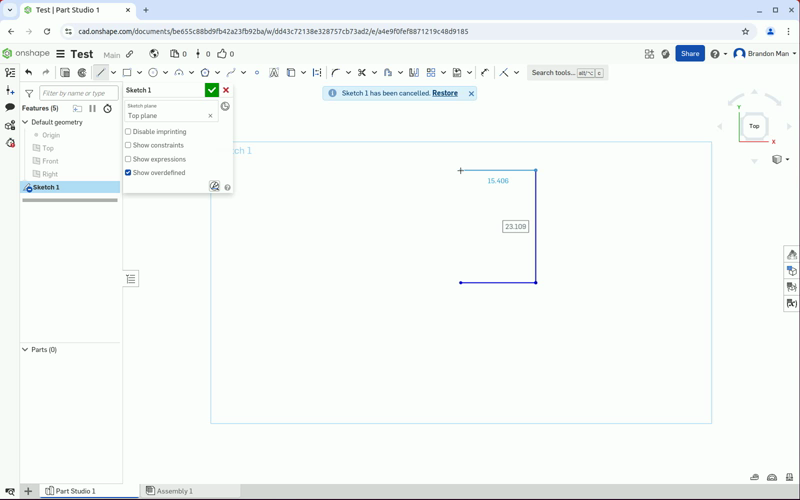
key_down(shift)
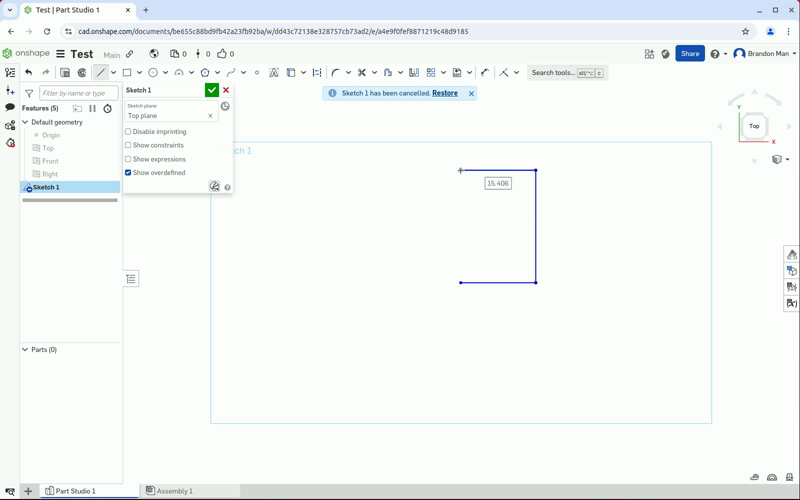
mouse_move(460, 282)
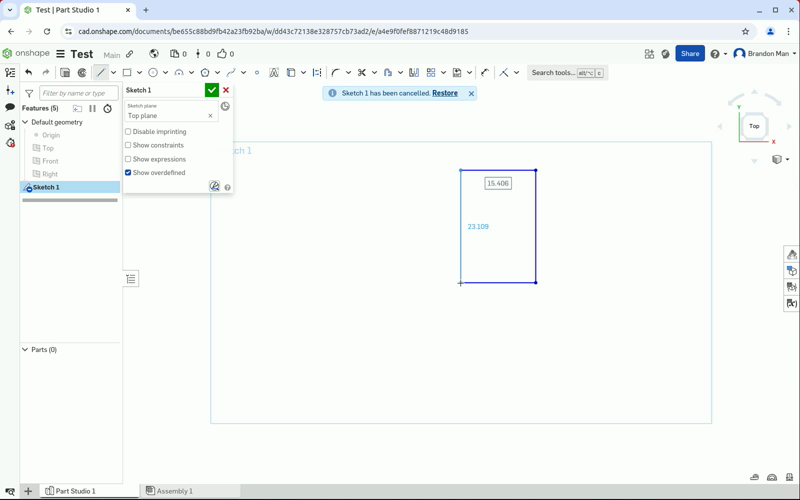
key_up(shift)
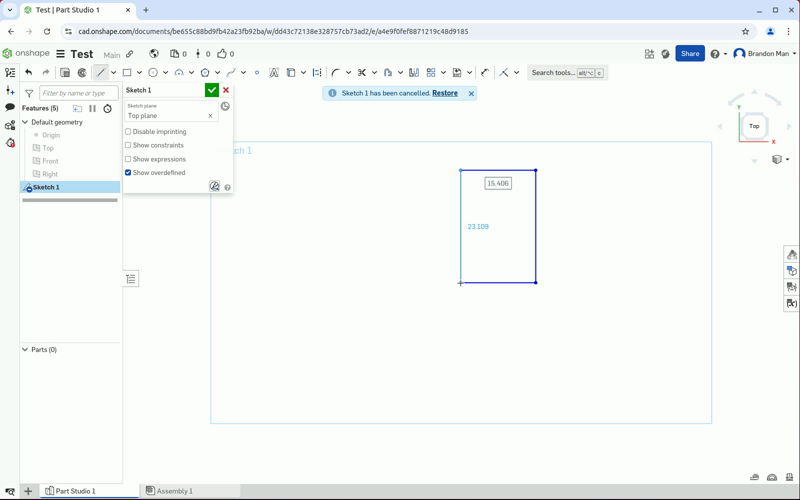
click(460, 282)
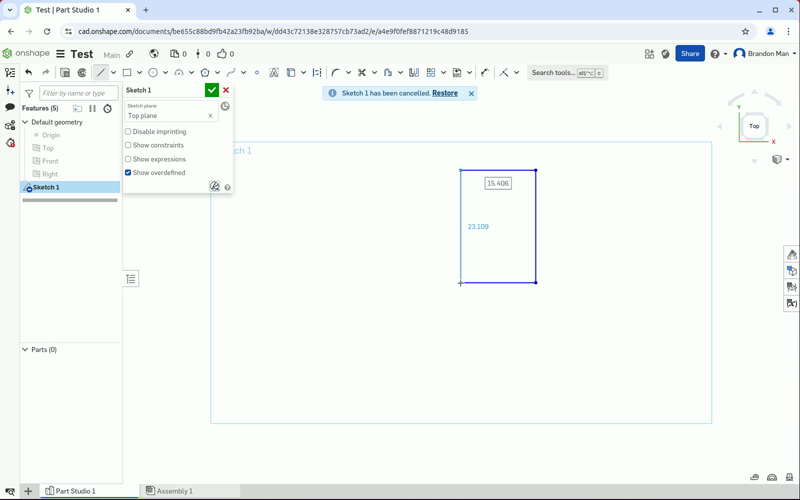
key(esc)
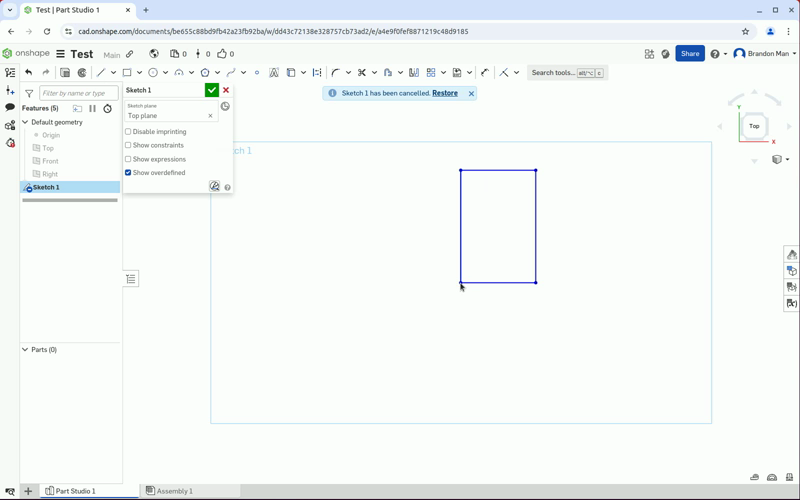
mouse_move(486, 244)
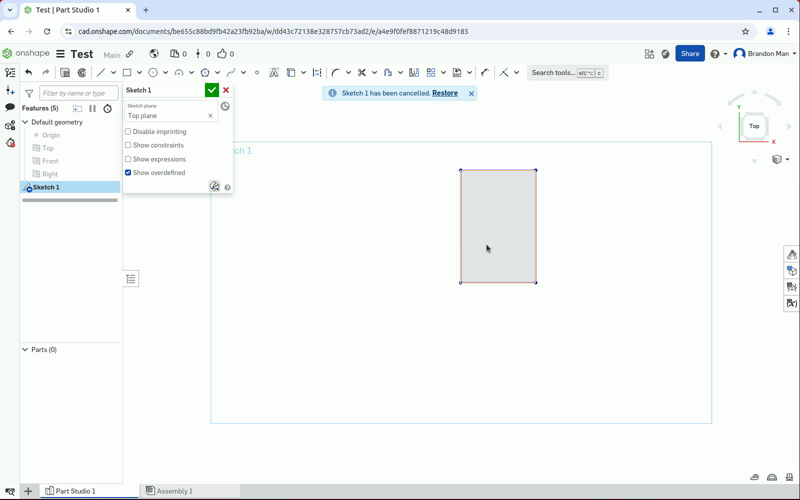
click(486, 244)
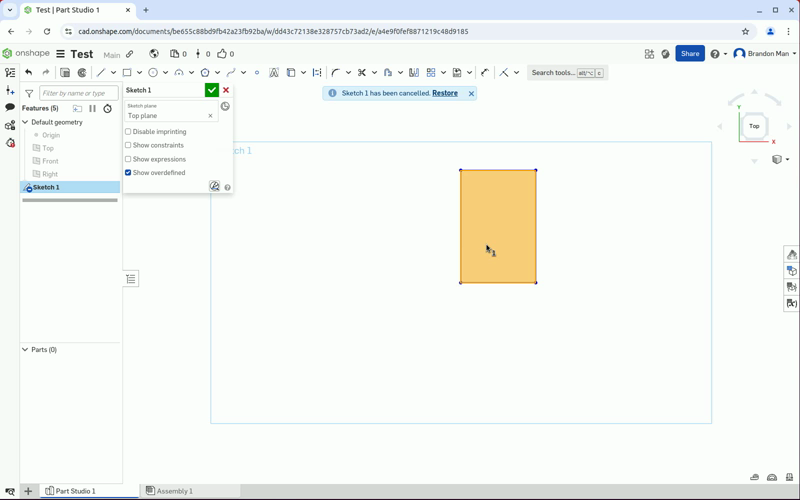
mouse_move(73, 352)
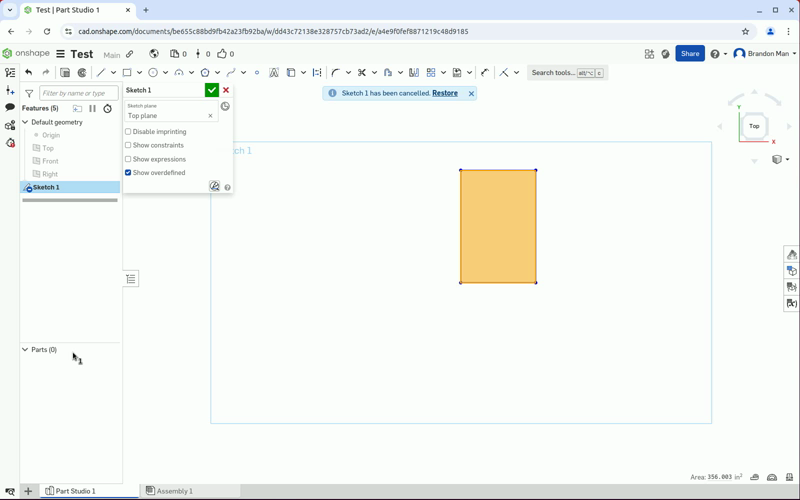
key(shift+y)
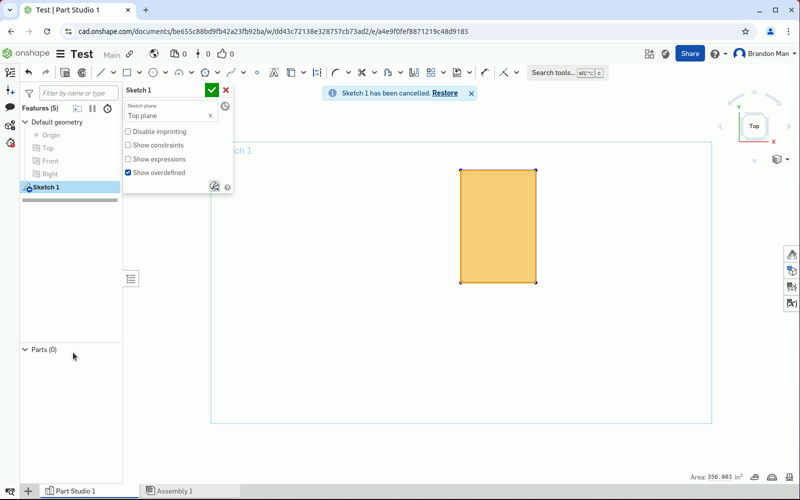
key(shift+e)
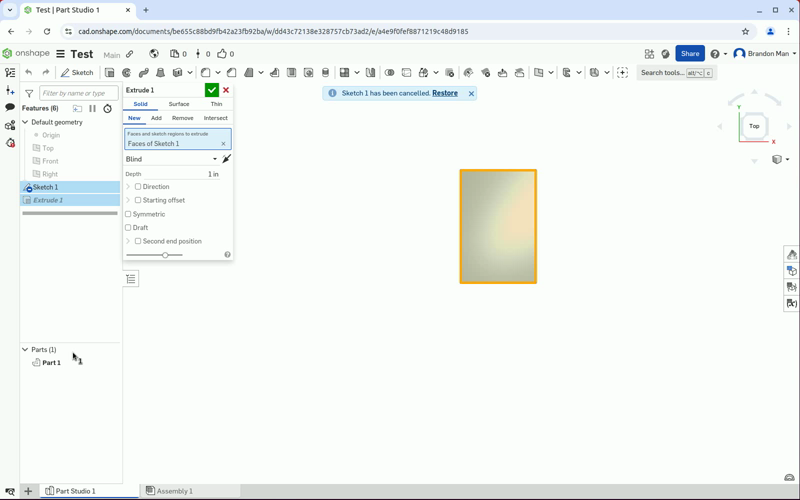
mouse_move(143, 106)
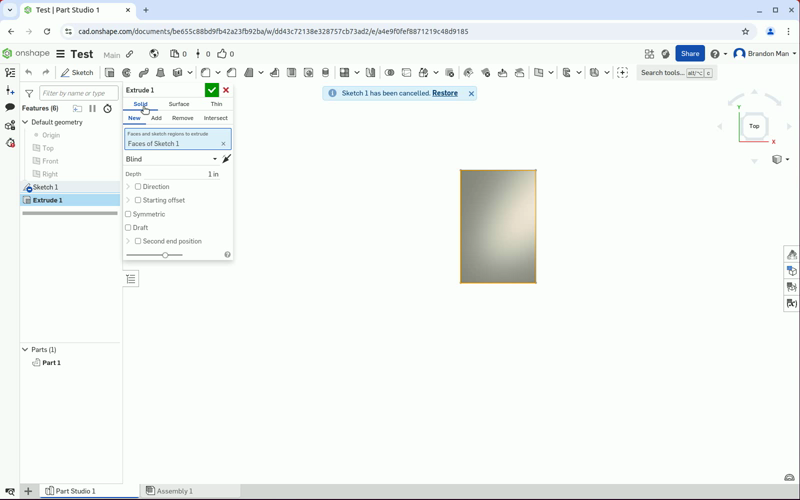
click(143, 106)
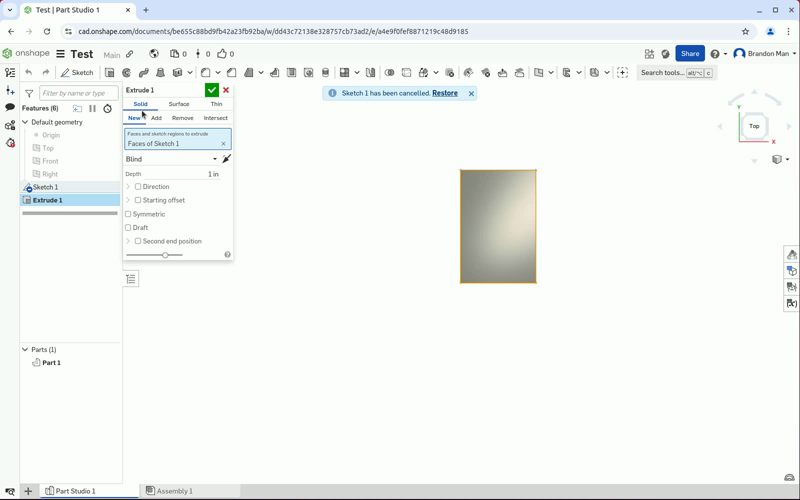
mouse_move(137, 120)
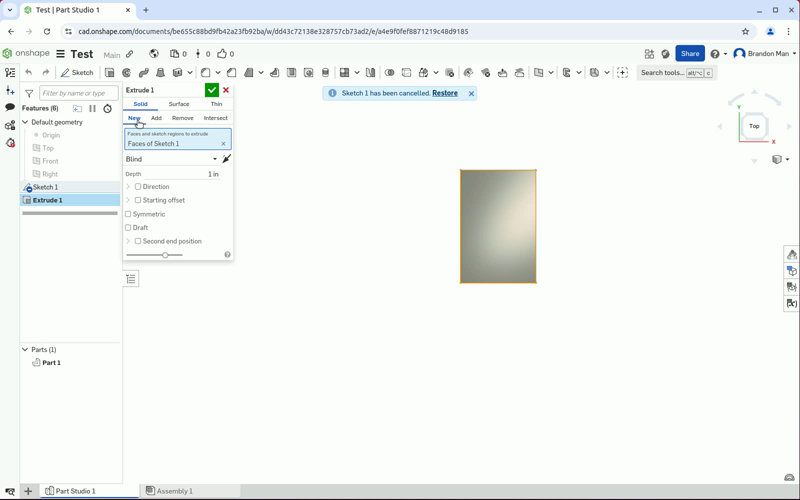
click(137, 120)
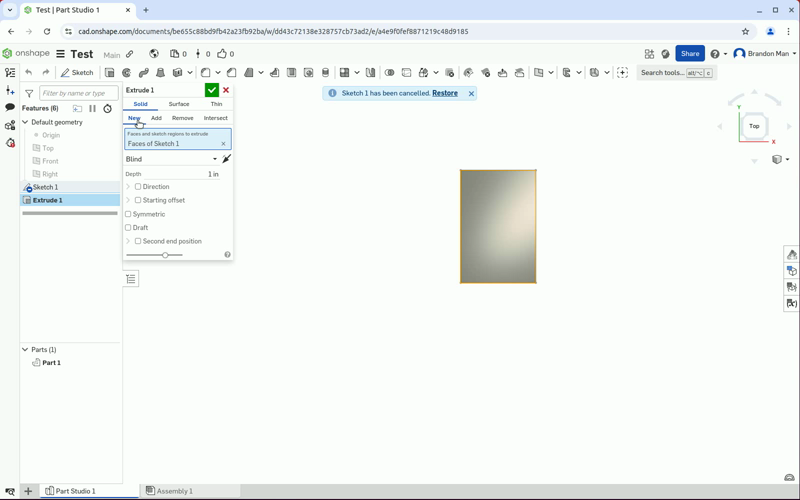
key(tab, 4)
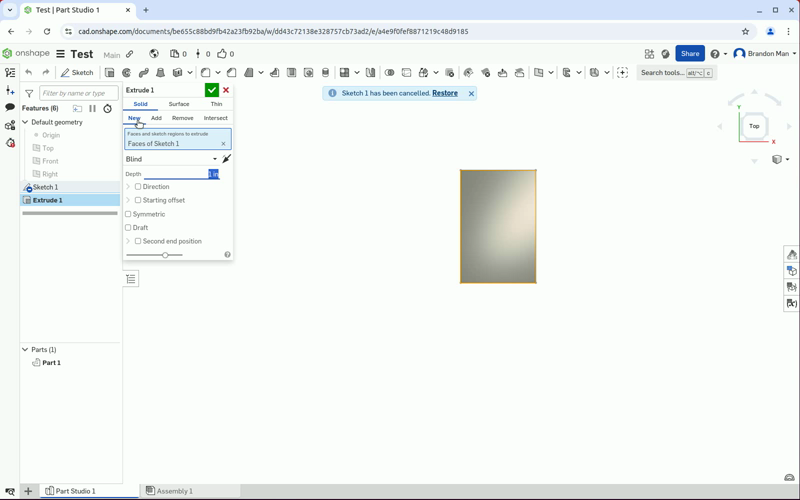
text(9.147)
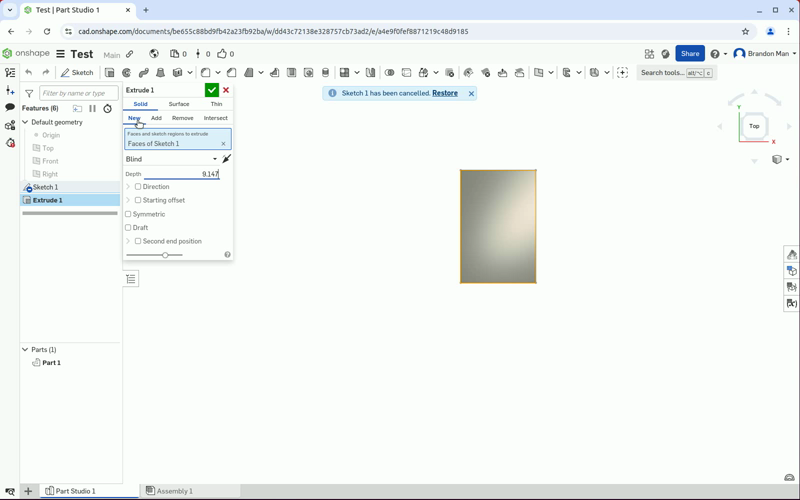
key(enter)
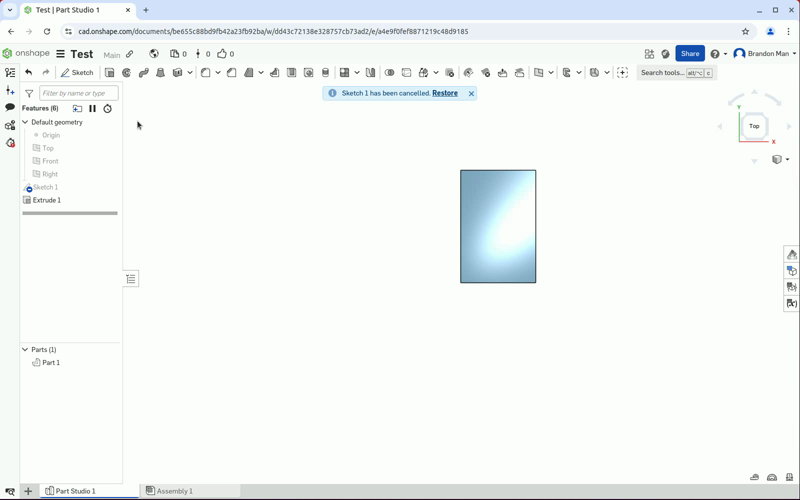
key(shift+h)
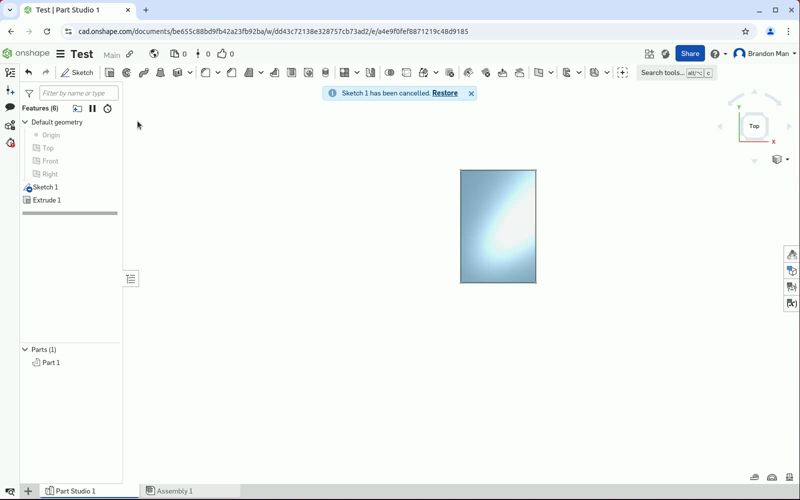
key(shift+h)
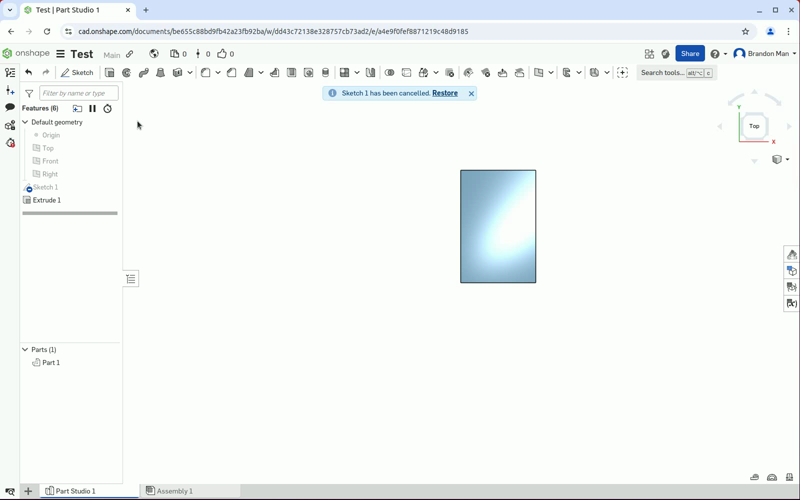
mouse_move(73, 189)
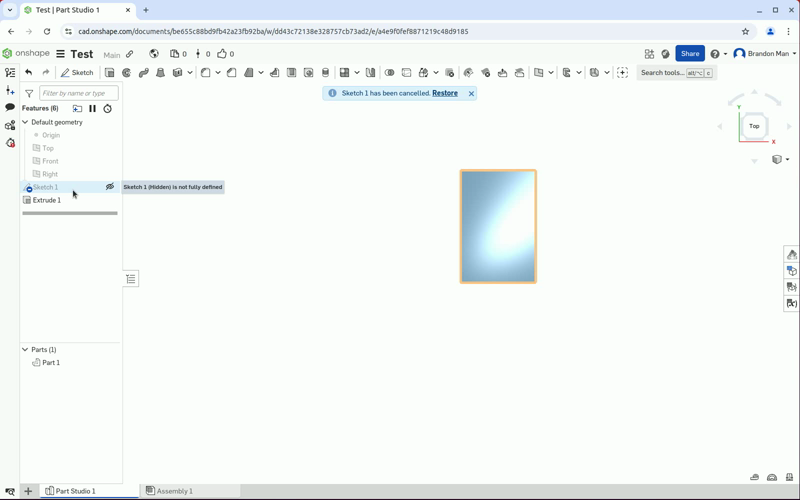
click(73, 189)
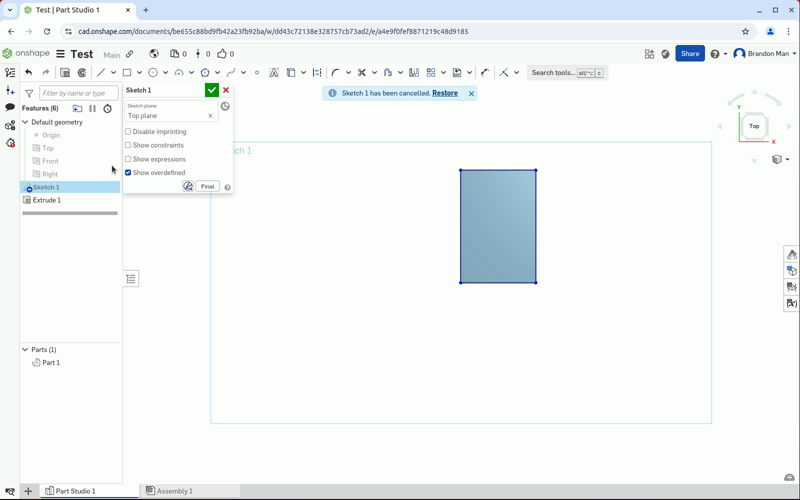
mouse_move(229, 92)
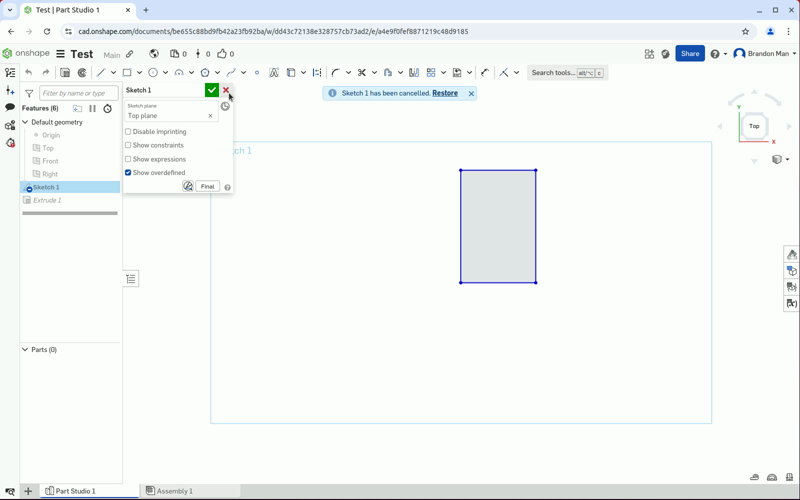
click(229, 92)
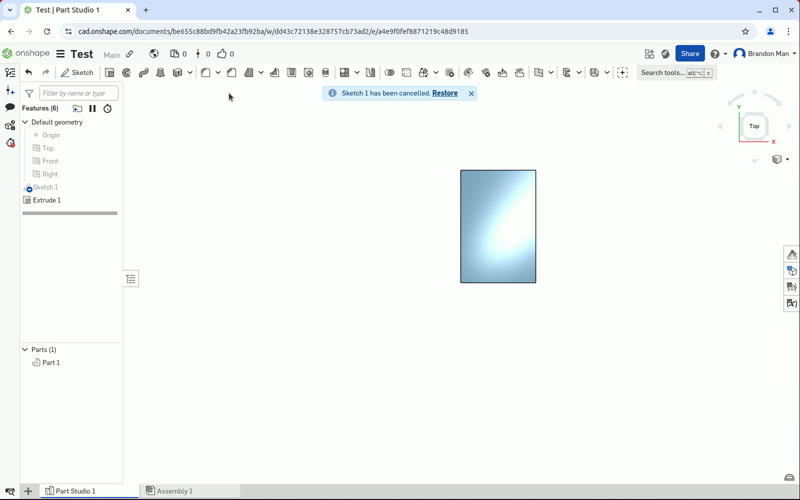
mouse_move(541, 75)
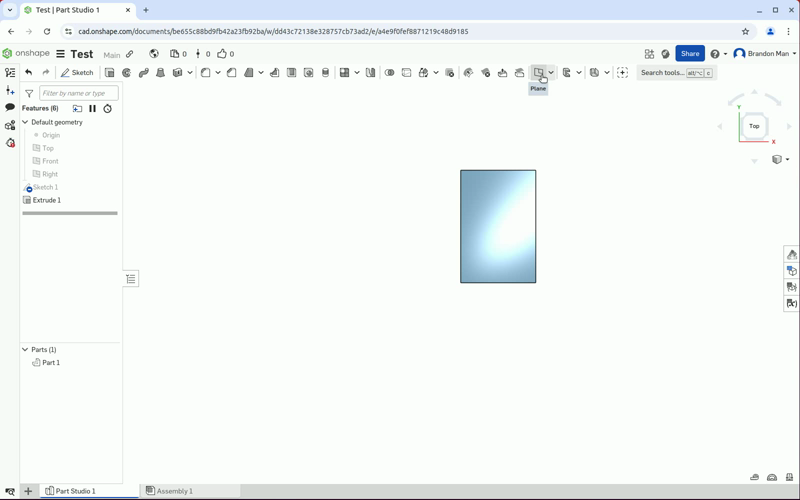
click(541, 75)
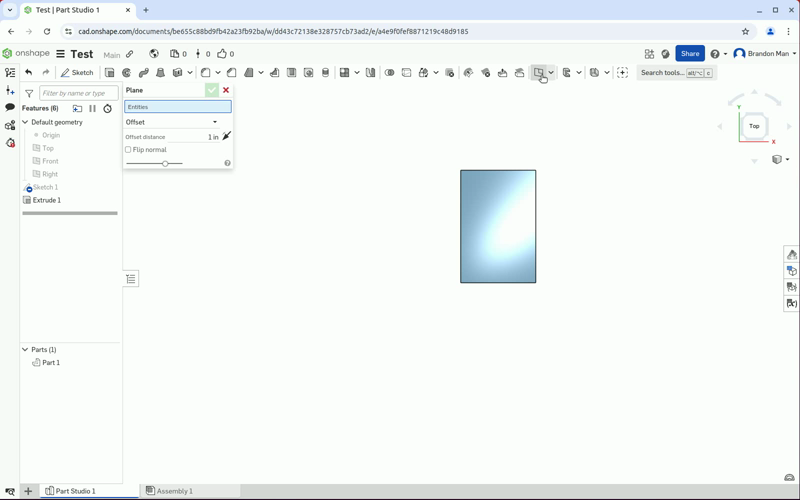
mouse_move(73, 150)
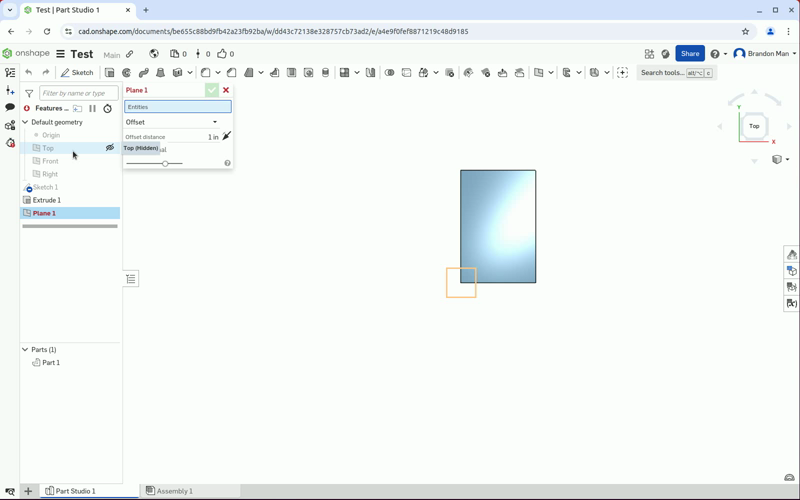
click(73, 150)
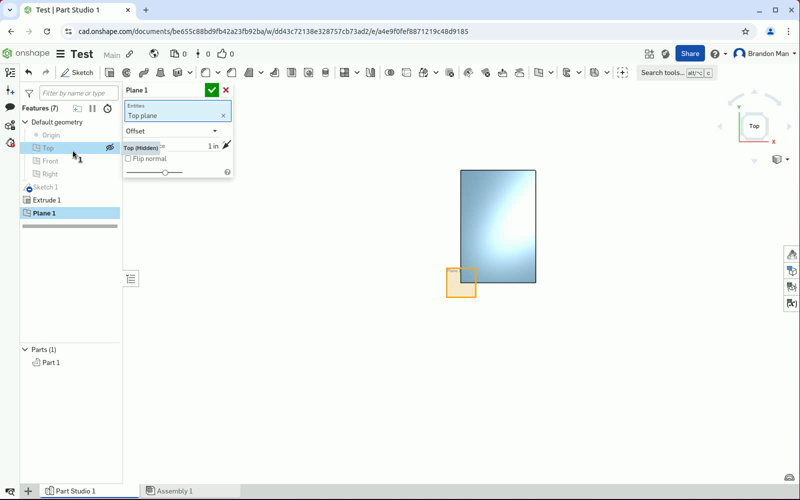
key(tab, 2)
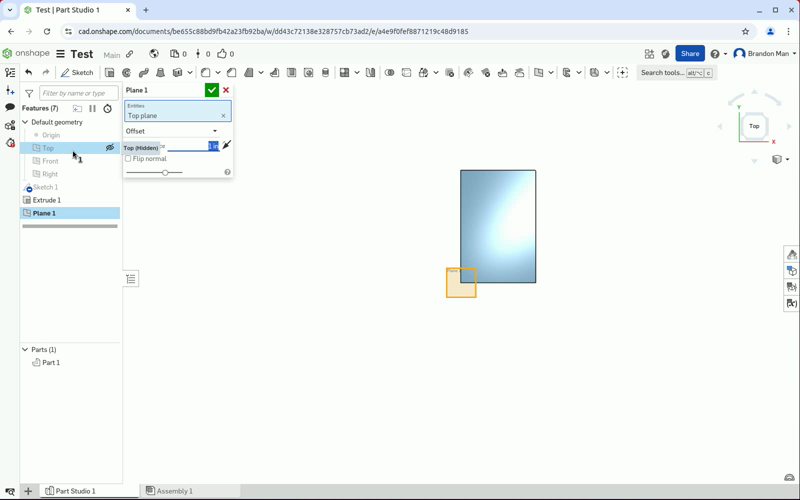
text(9.151)
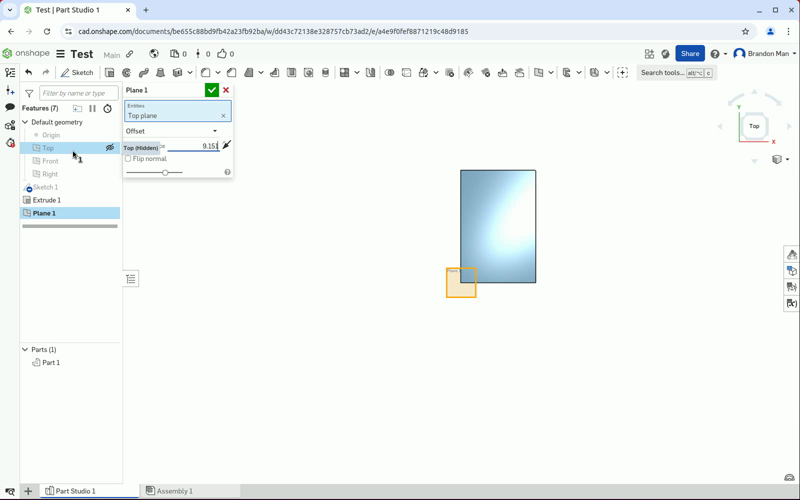
key(enter, 2)
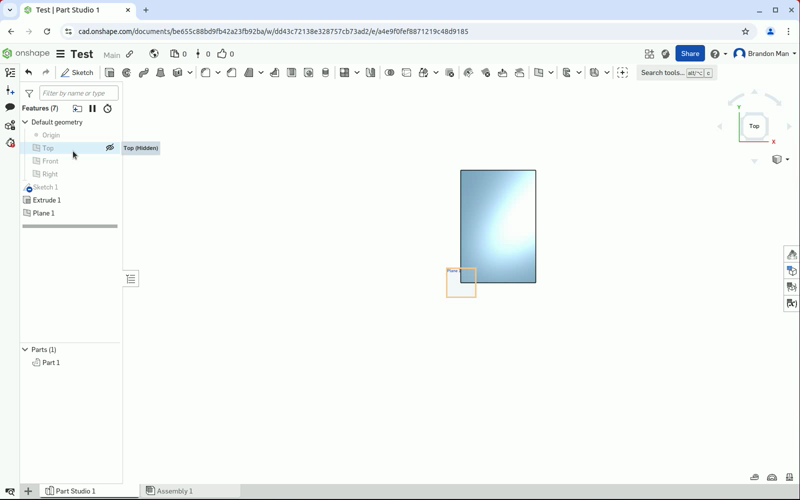
key(shift+s)
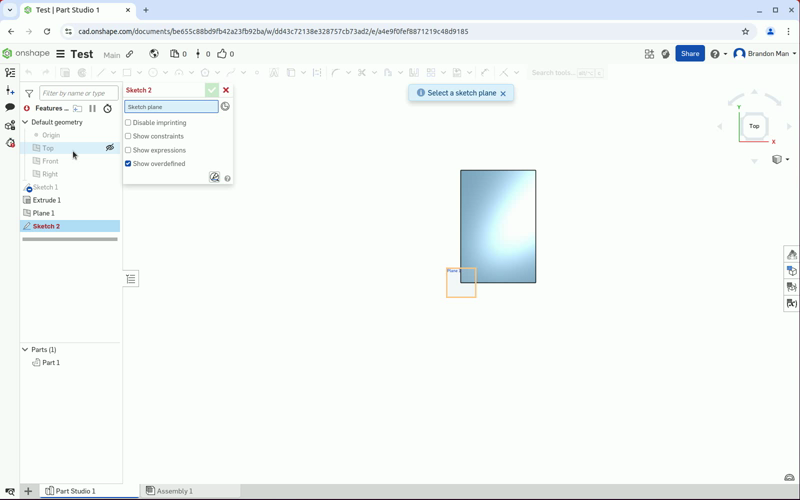
mouse_move(73, 215)
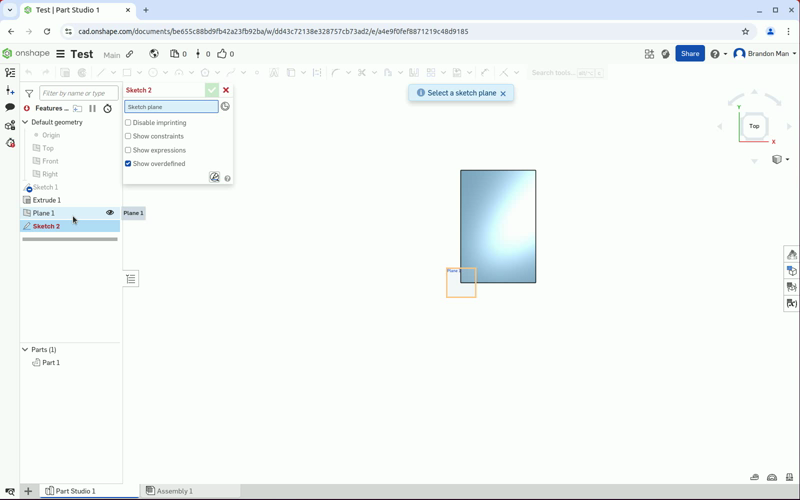
click(73, 215)
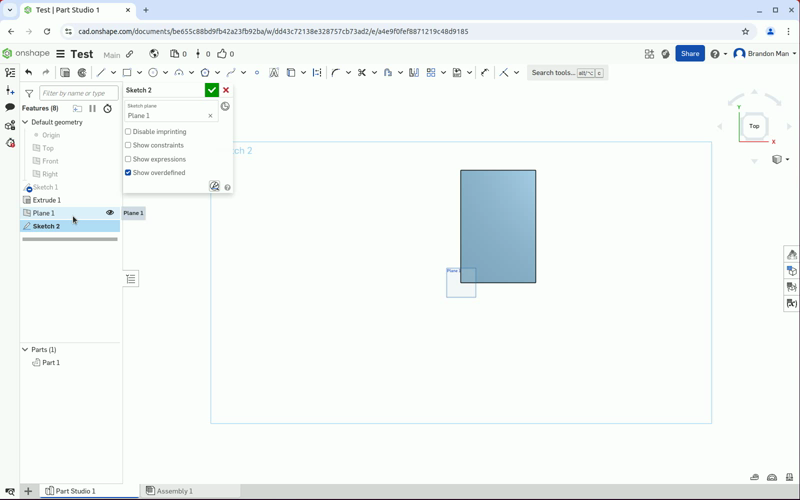
mouse_move(73, 352)
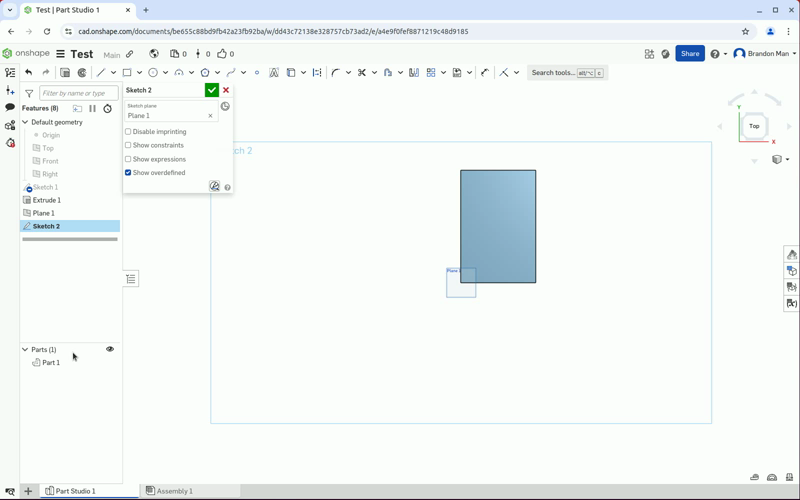
key(y)
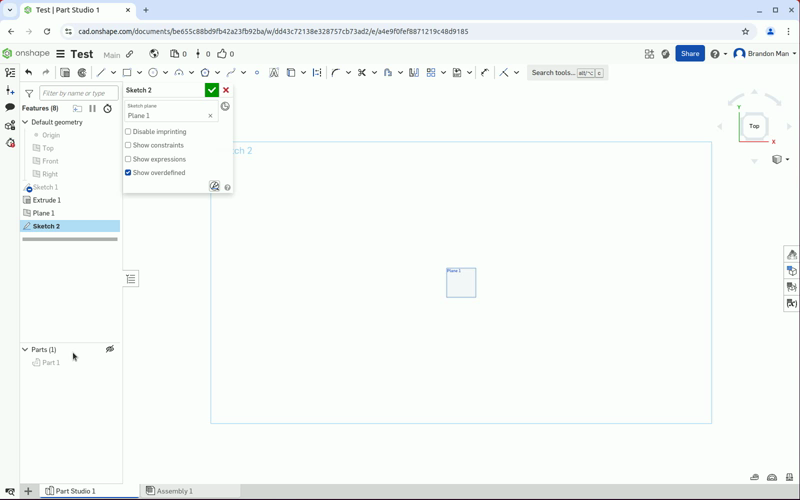
key(l)
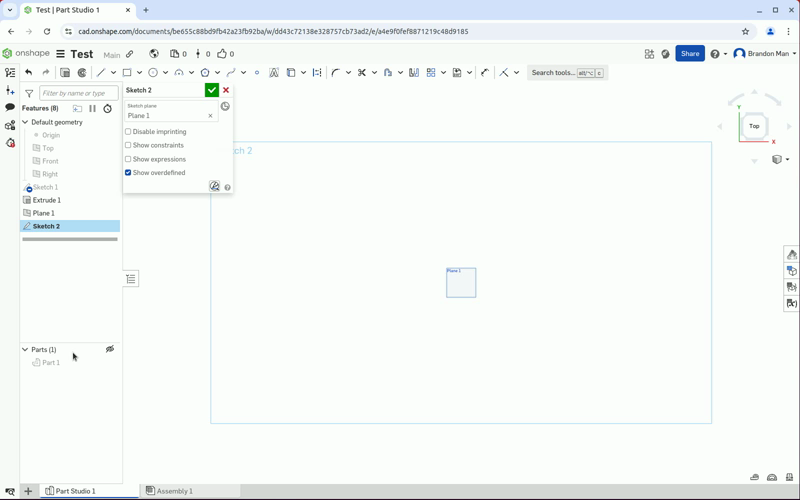
key_down(shift)
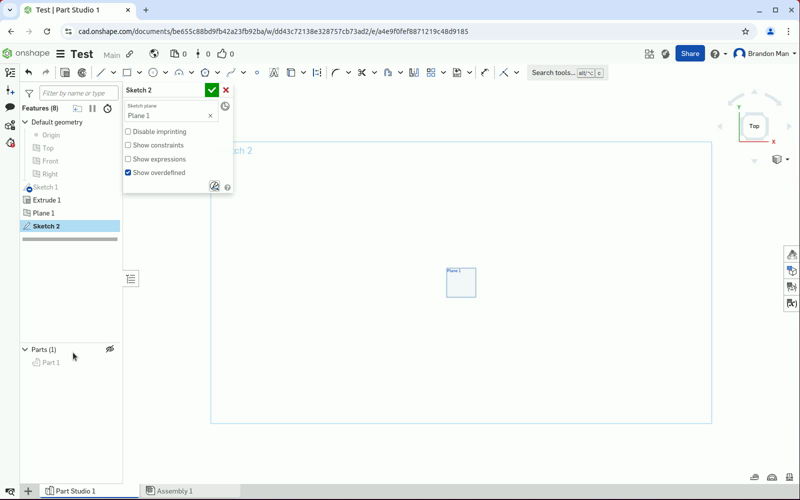
mouse_move(460, 282)
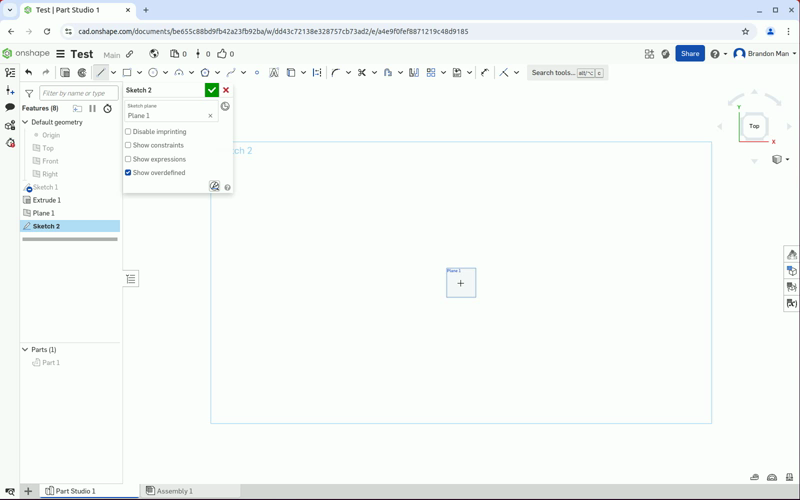
click(460, 282)
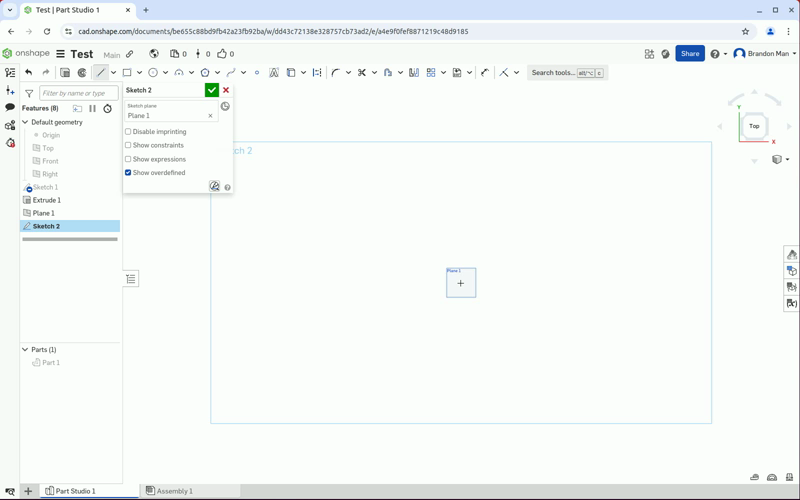
key_up(shift)
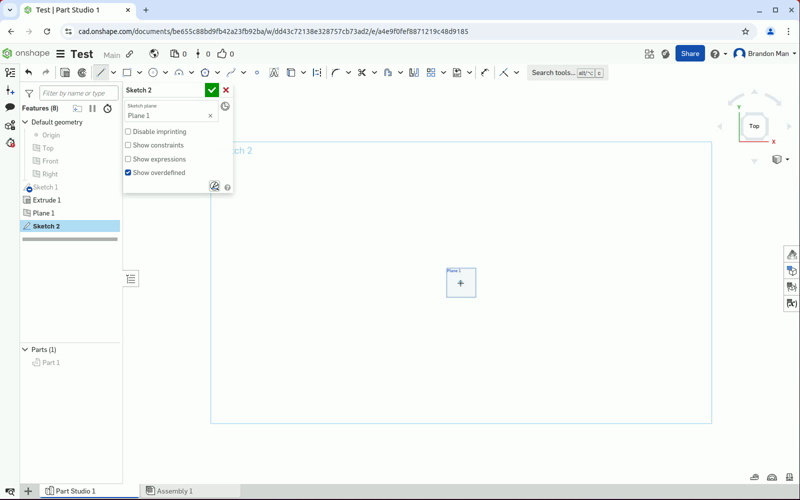
key_down(shift)
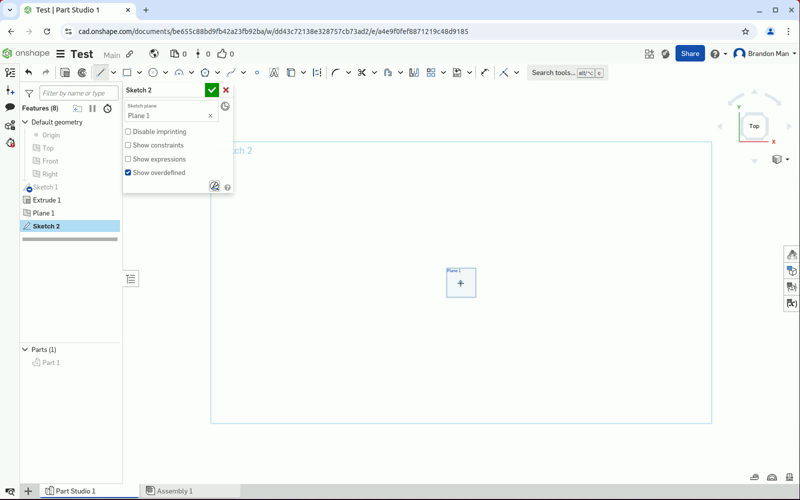
mouse_move(490, 282)
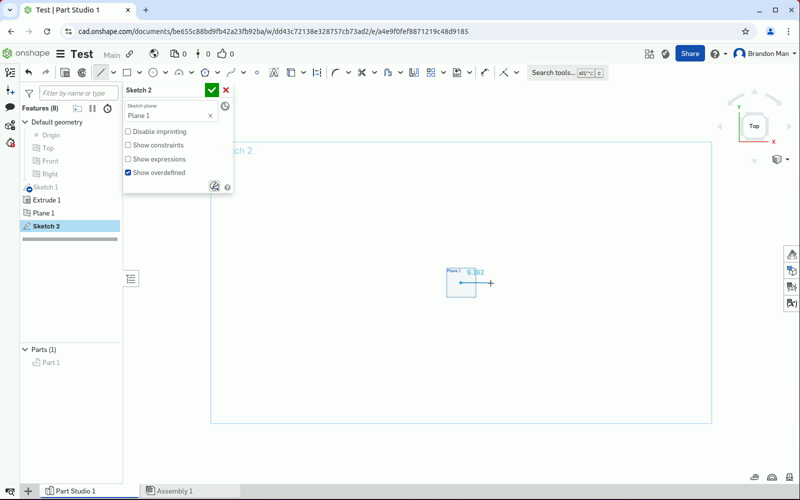
mouse_move(483, 282)
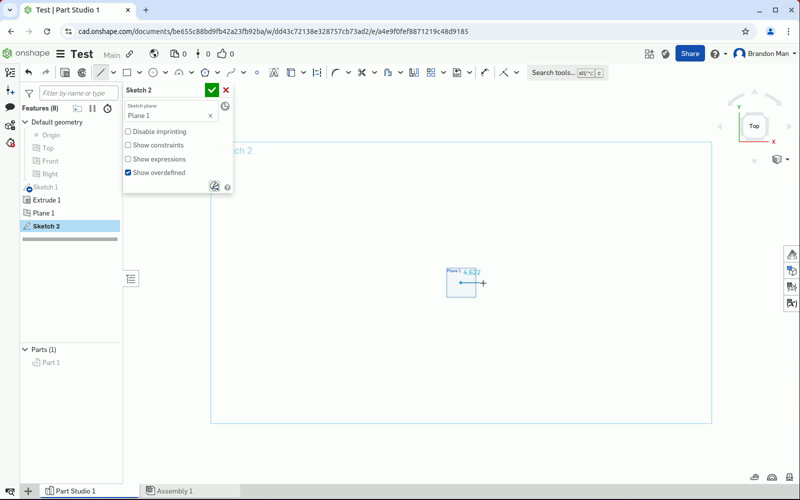
click(483, 282)
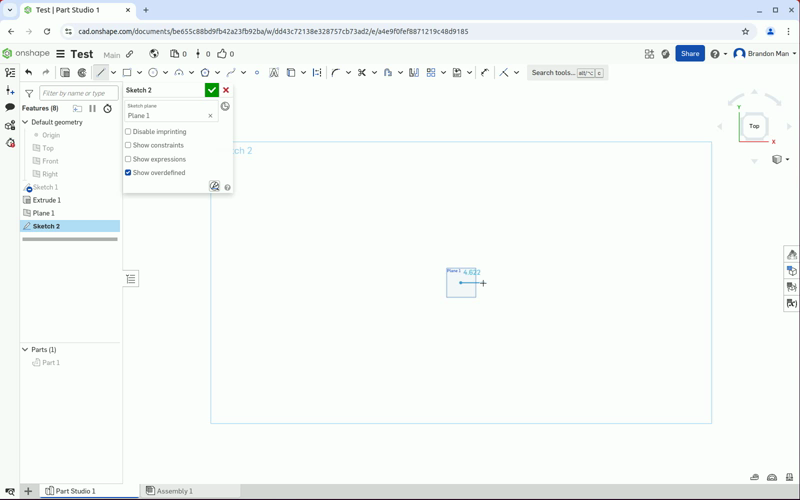
key_up(shift)
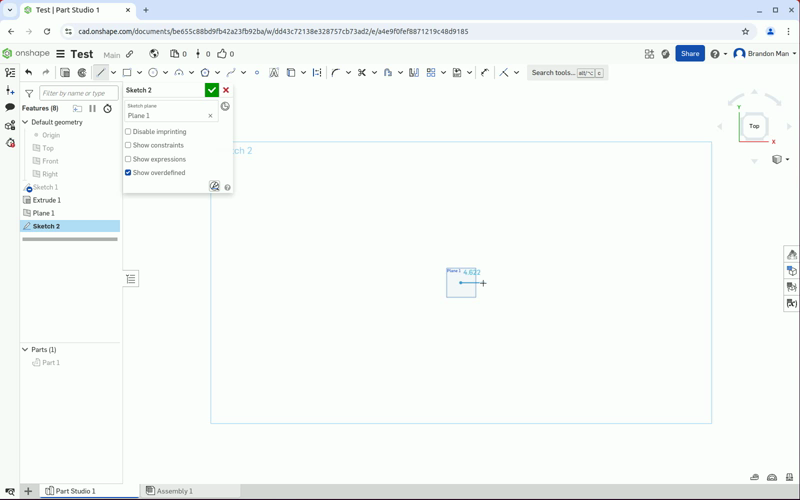
key_down(shift)
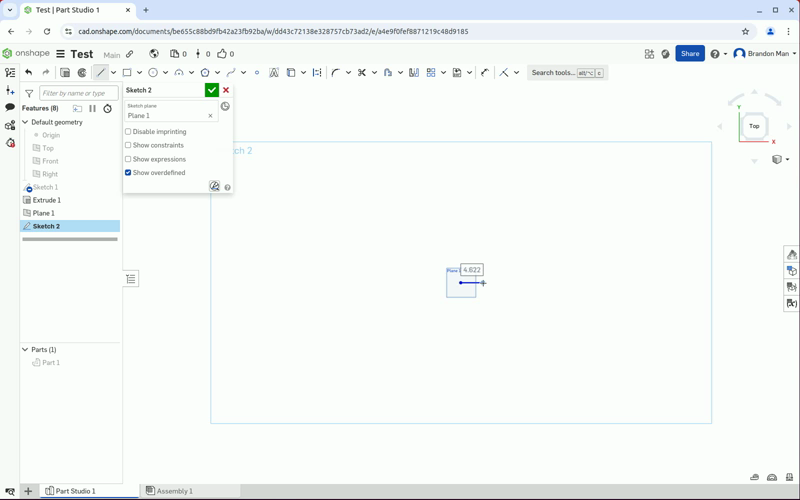
mouse_move(483, 170)
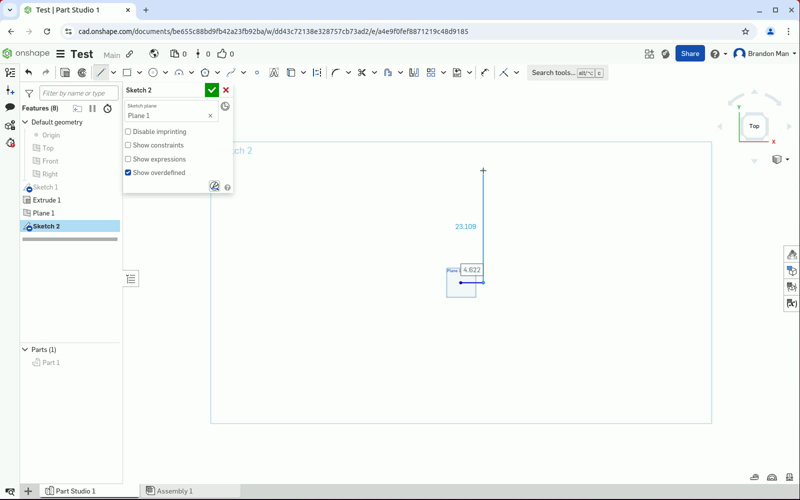
click(483, 170)
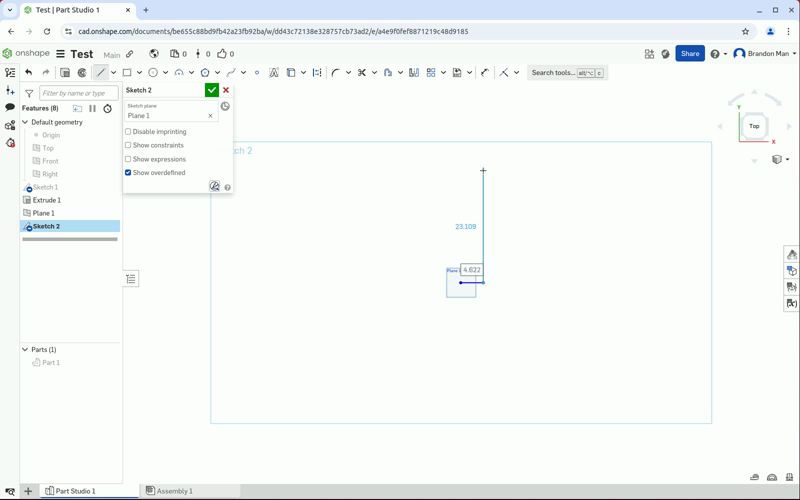
key_up(shift)
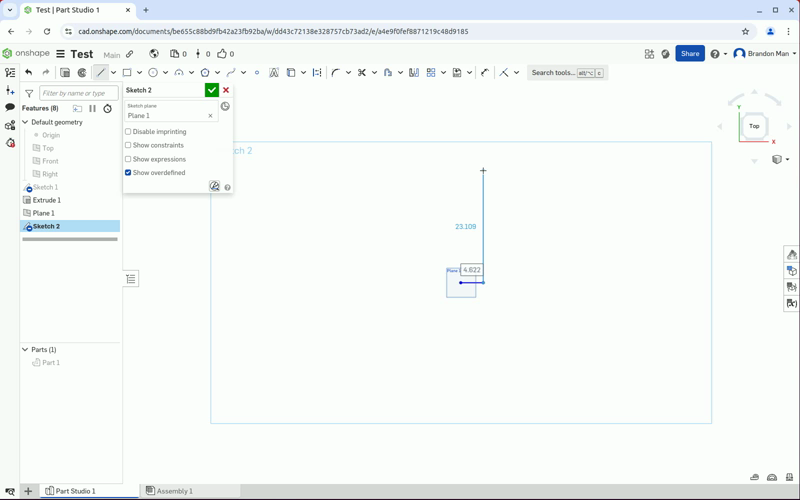
key_down(shift)
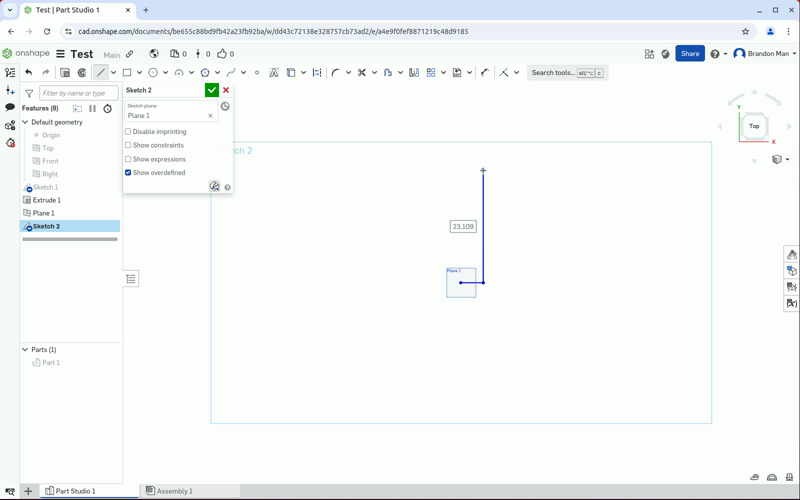
mouse_move(513, 170)
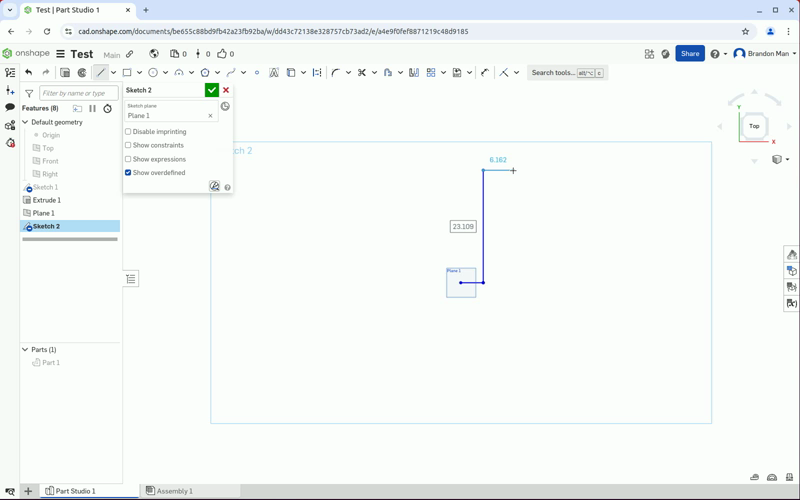
mouse_move(460, 170)
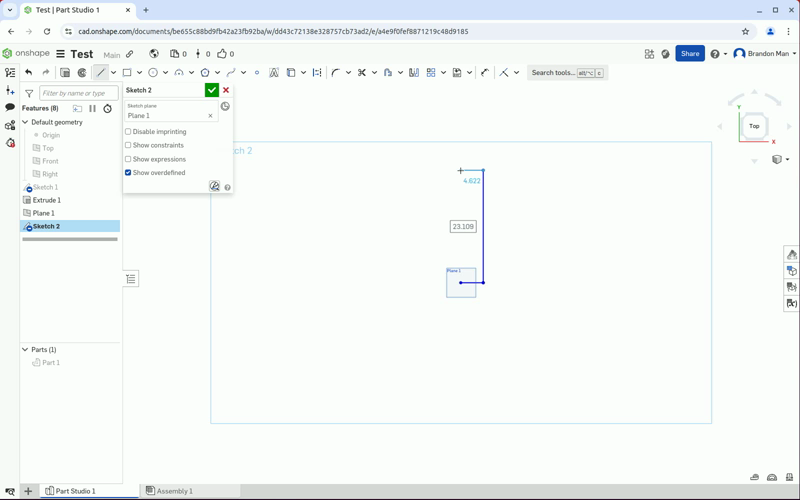
click(460, 170)
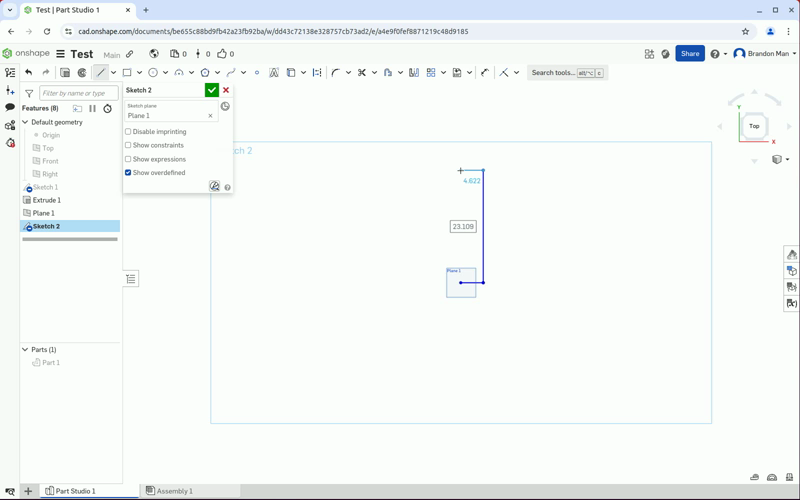
key_up(shift)
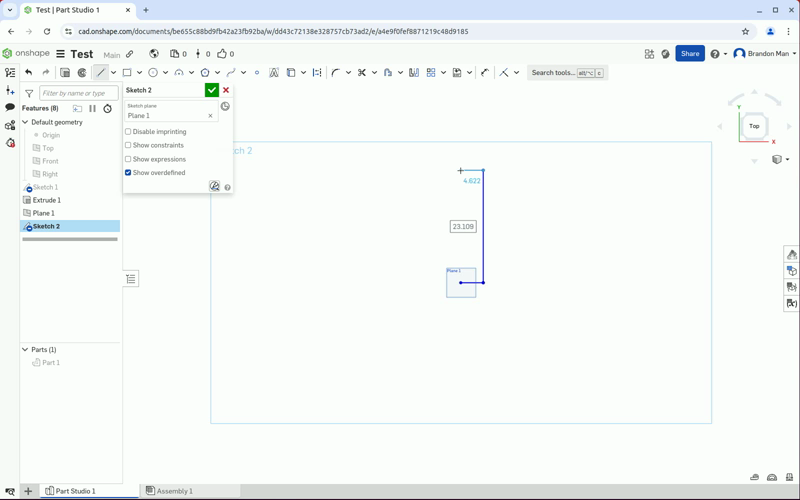
key_down(shift)
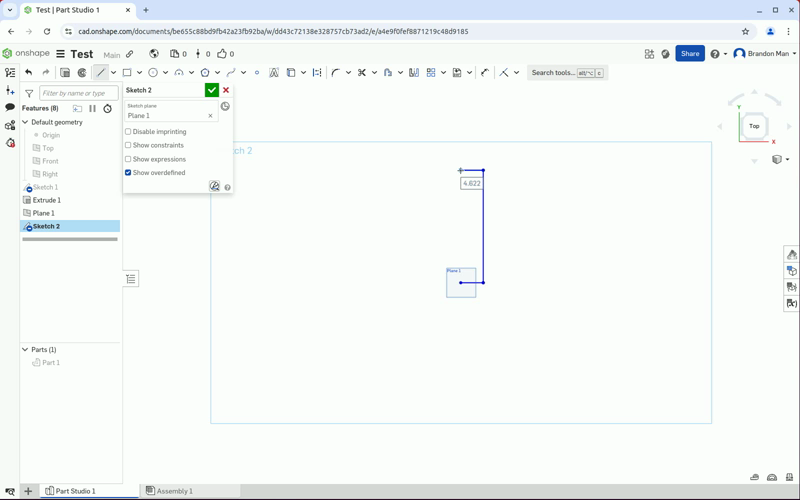
mouse_move(460, 282)
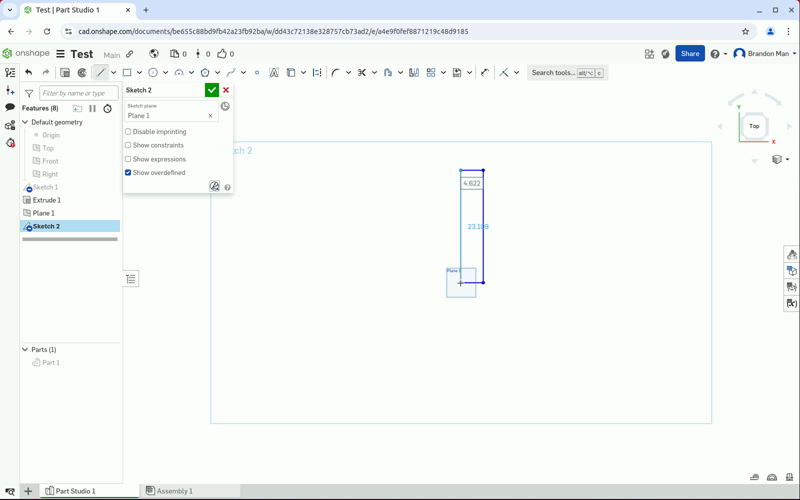
key_up(shift)
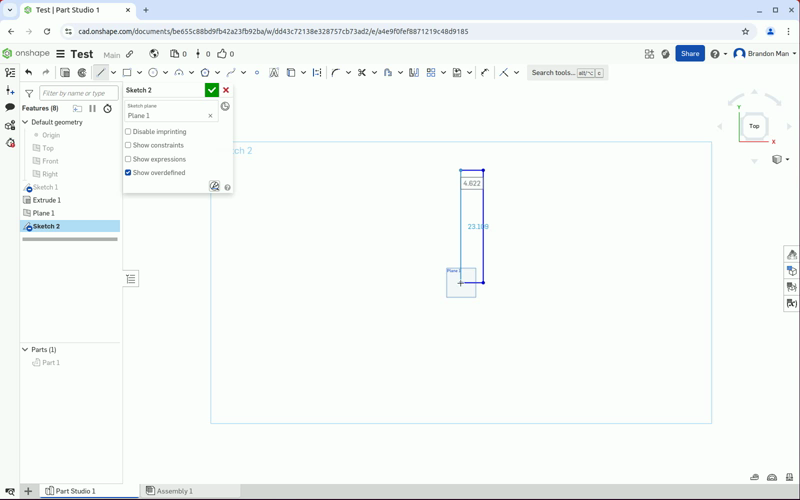
click(460, 282)
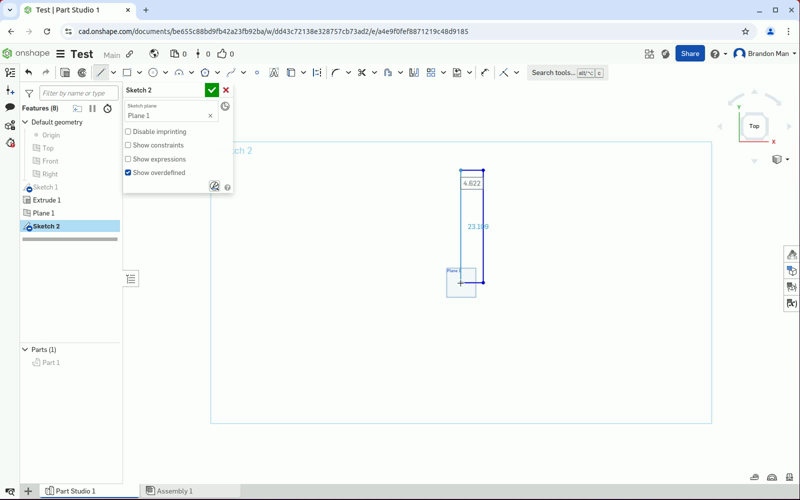
key(esc)
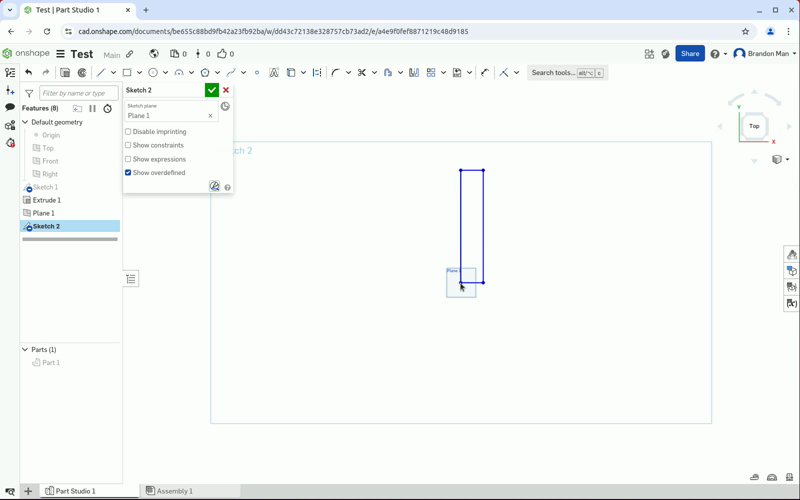
mouse_move(479, 273)
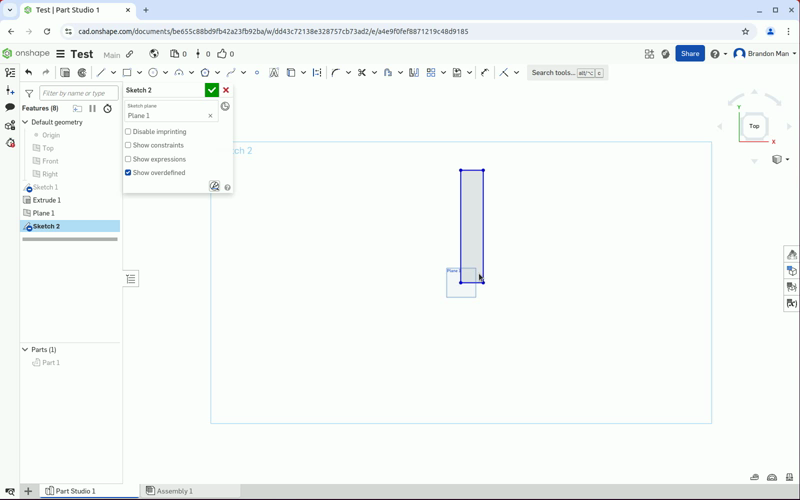
click(479, 273)
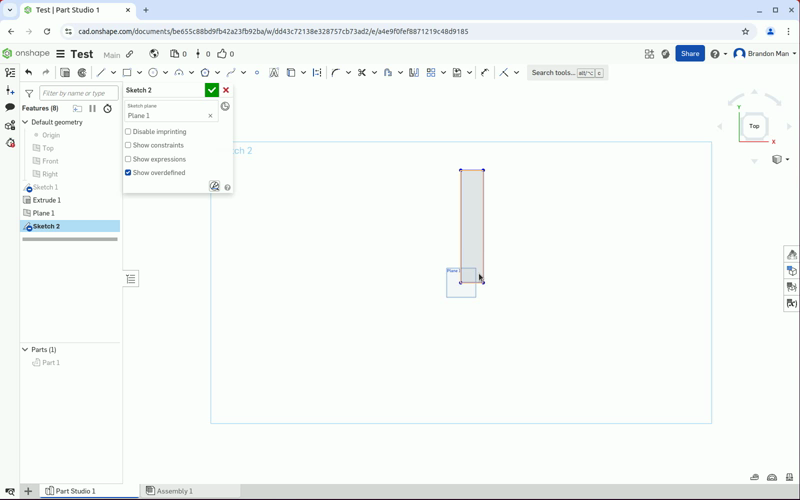
mouse_move(73, 352)
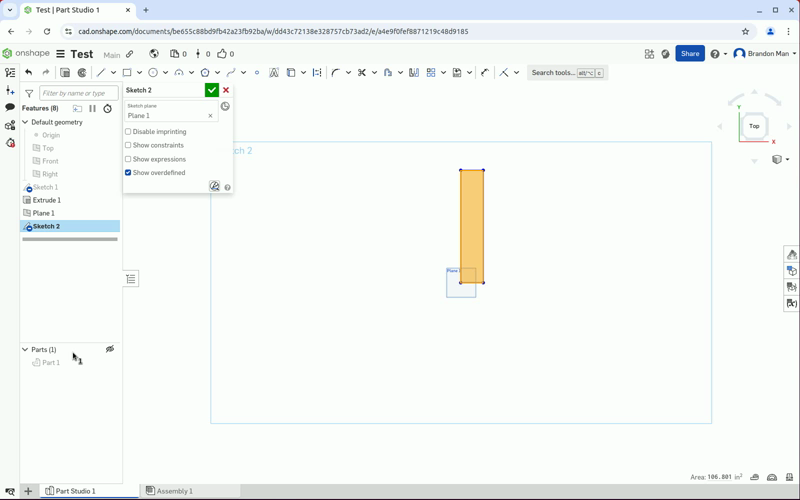
key(shift+y)
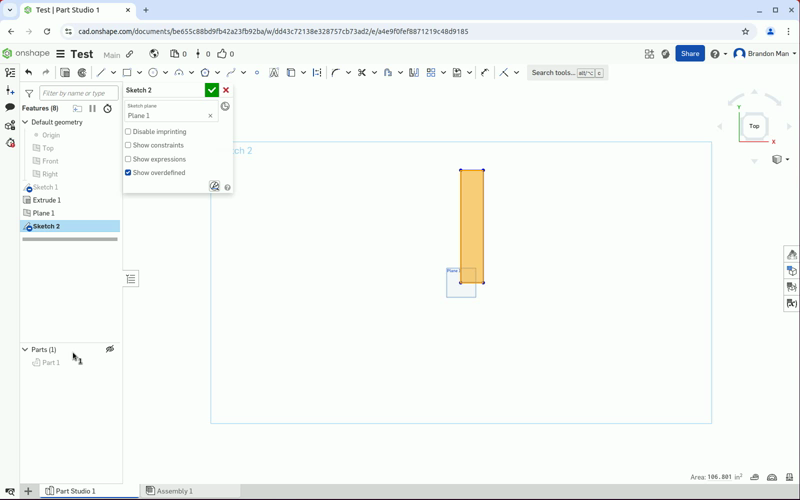
key(shift+e)
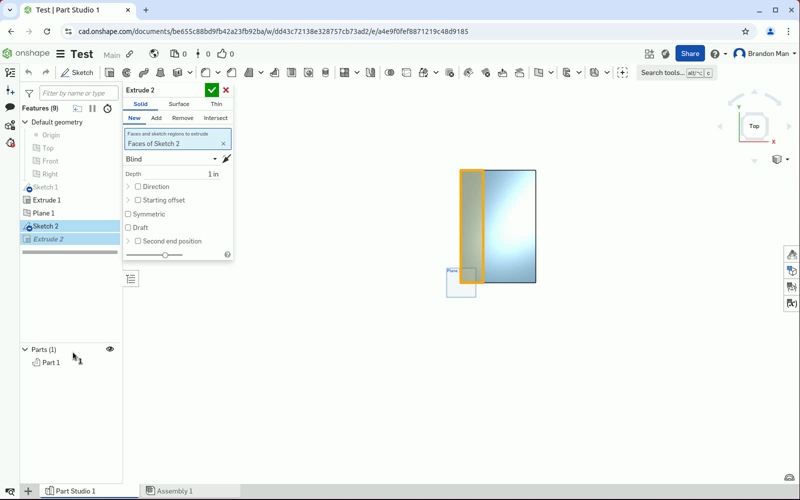
mouse_move(143, 106)
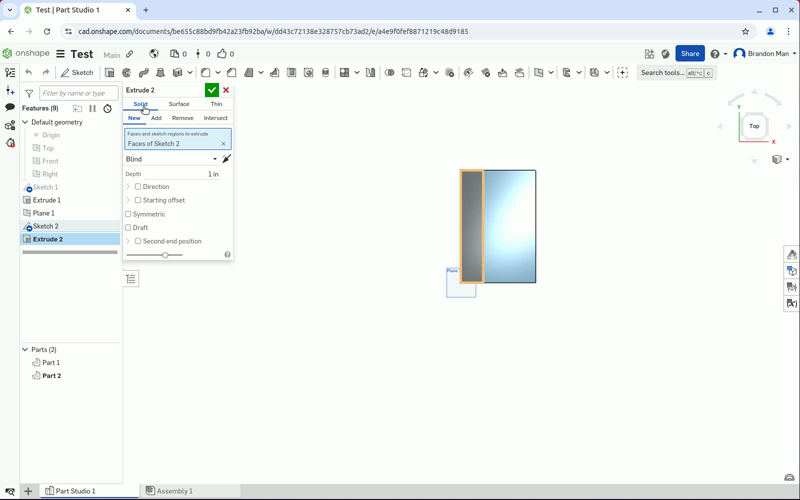
click(143, 106)
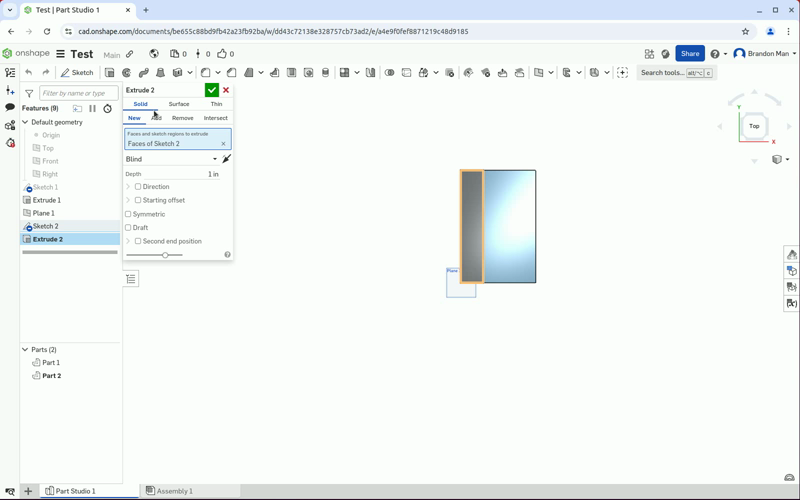
mouse_move(186, 120)
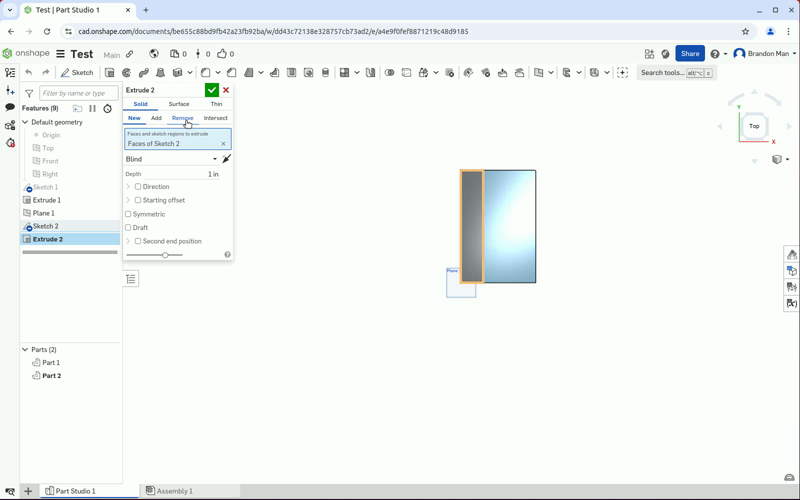
click(186, 120)
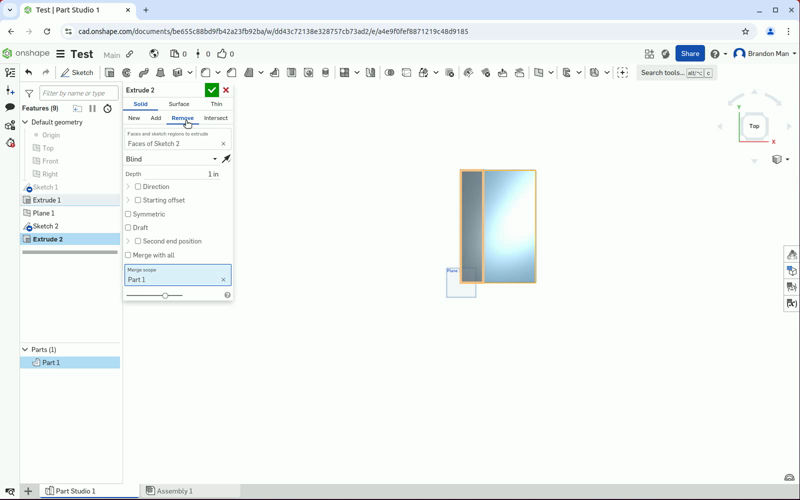
key(tab, 4)
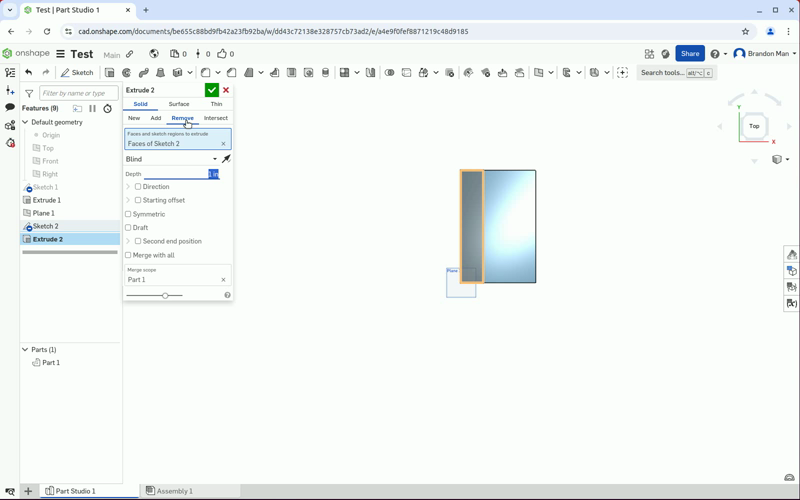
text(4.574)
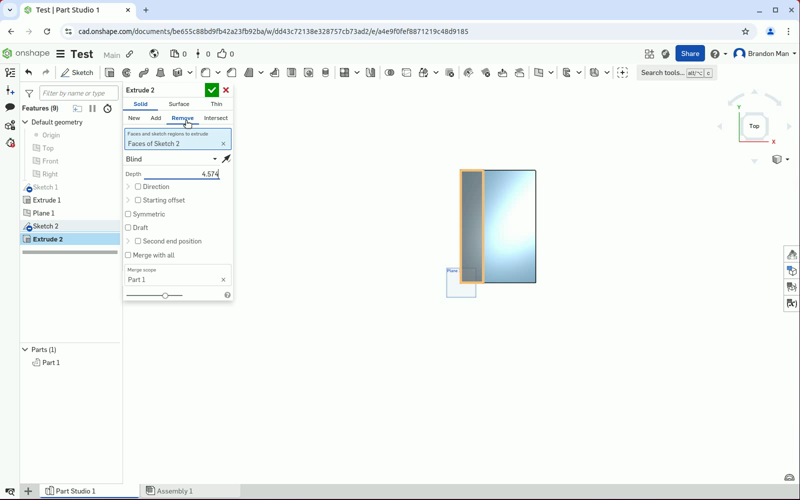
key(tab, 6)
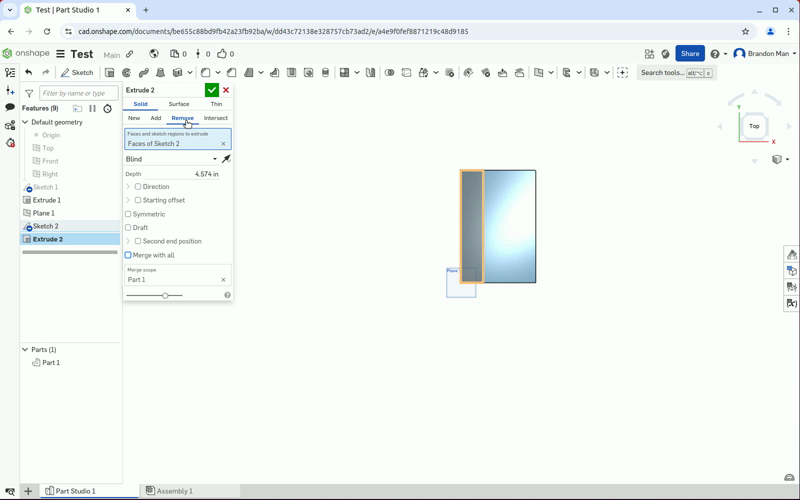
key(space)
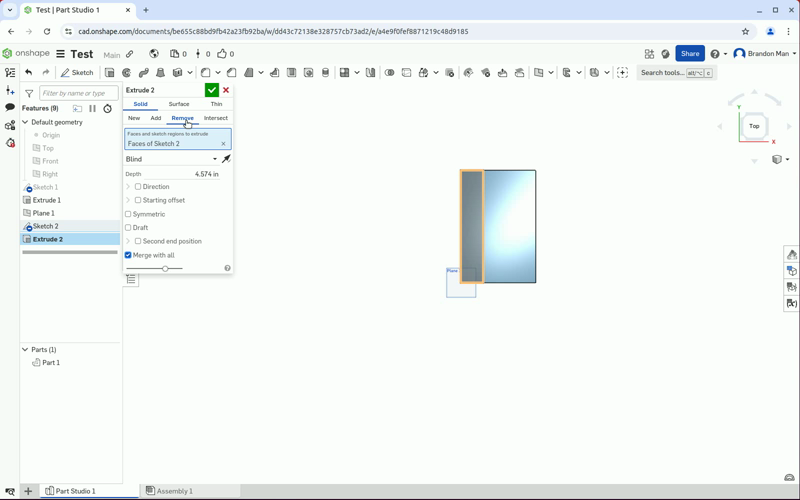
key(enter)
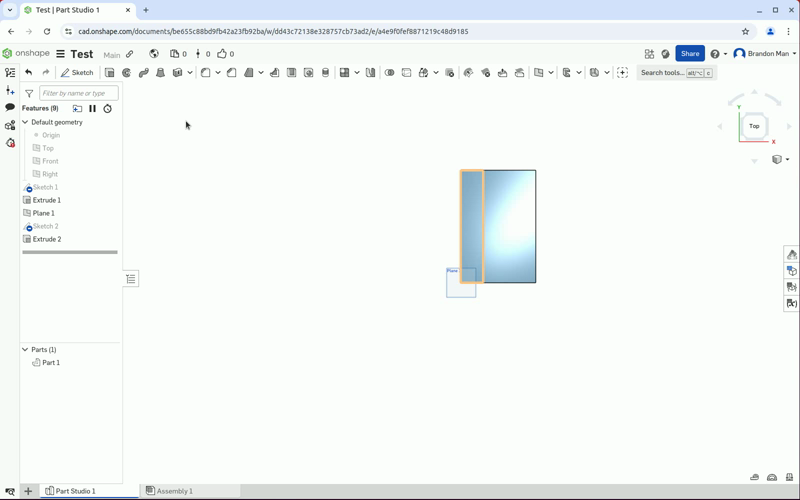
key(shift+h)
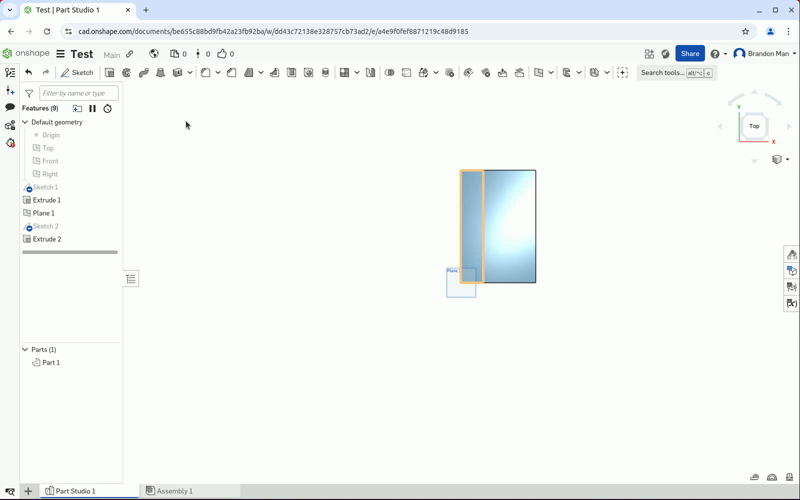
key(shift+h)
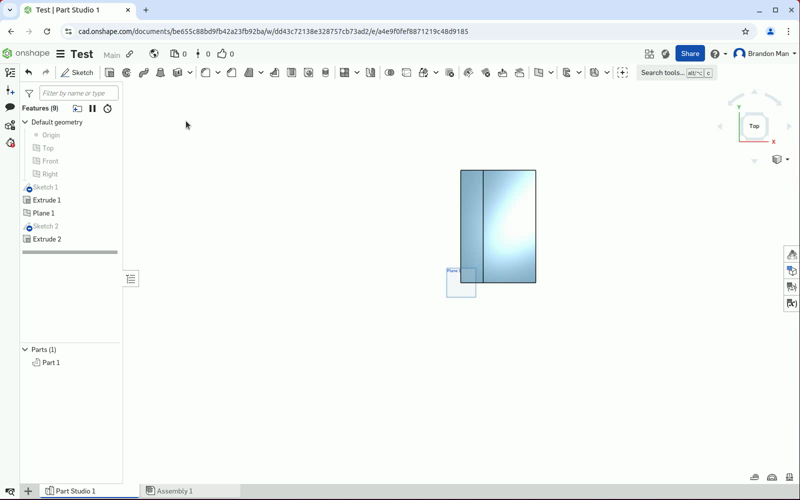
mouse_move(73, 189)
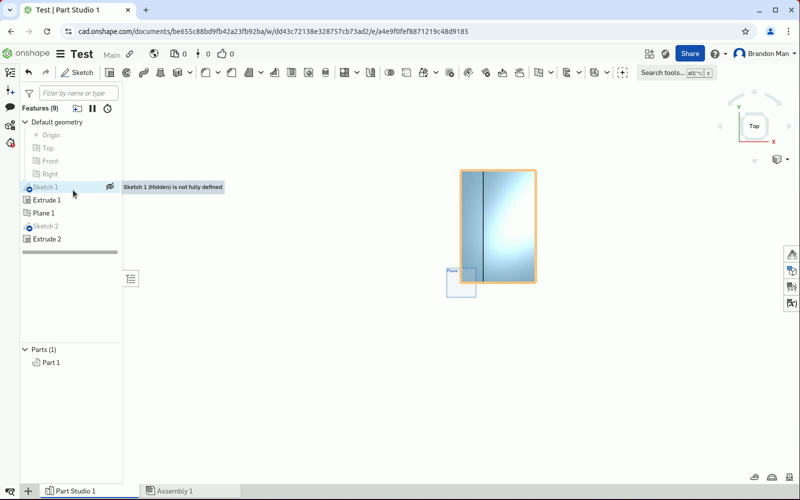
click(73, 189)
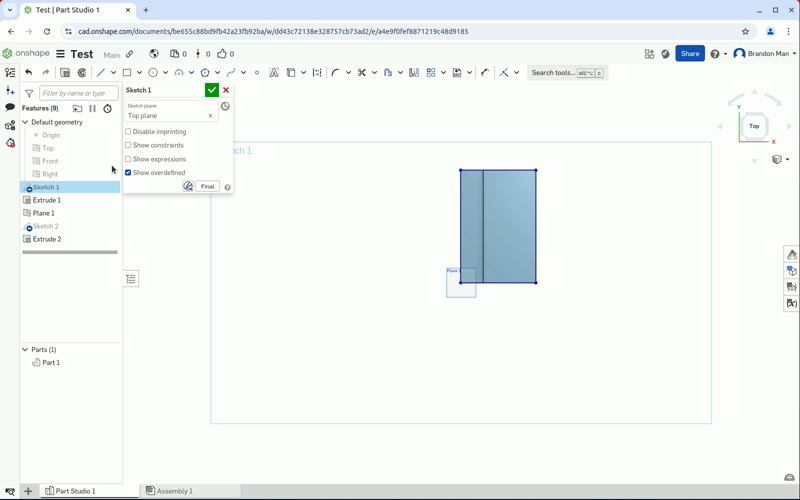
mouse_move(229, 92)
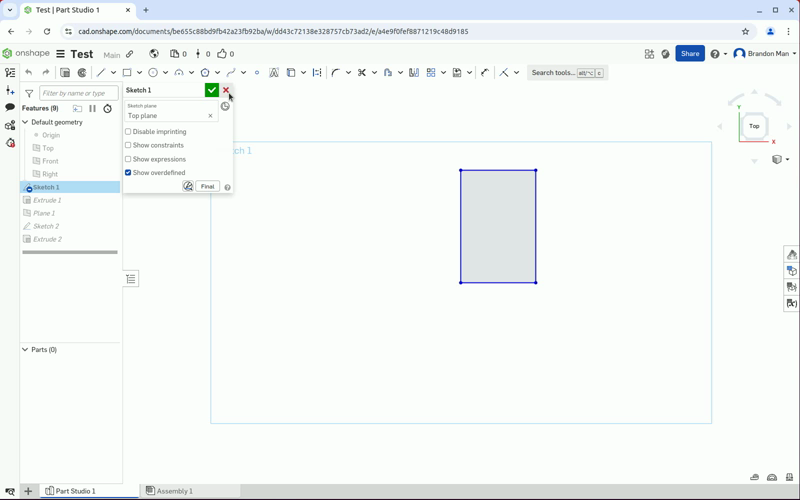
click(229, 92)
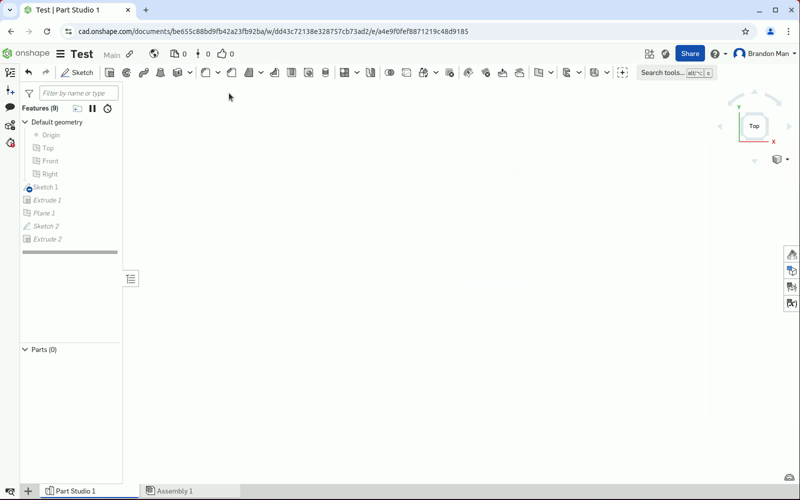
key(shift+s)
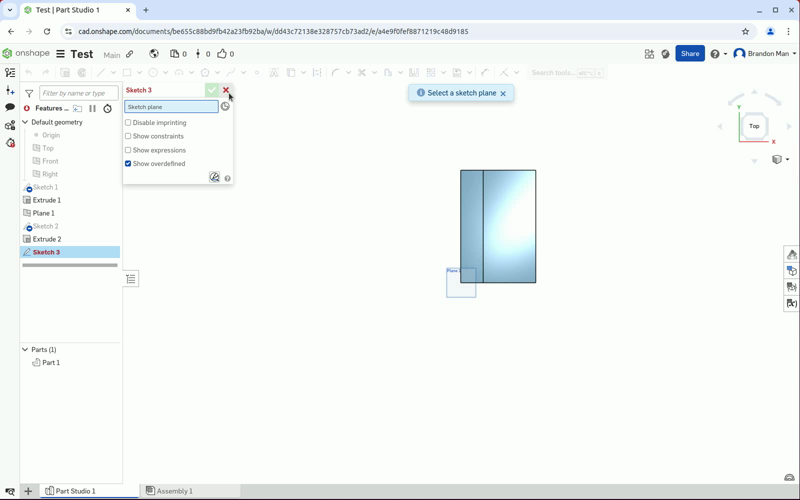
mouse_move(73, 215)
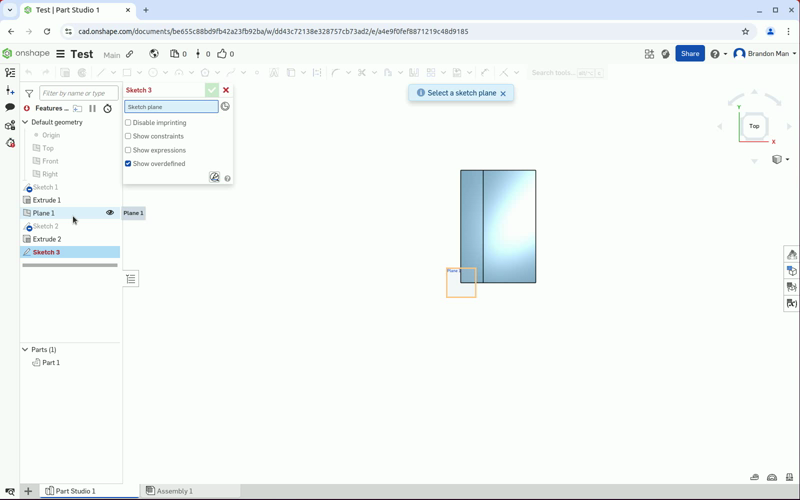
click(73, 215)
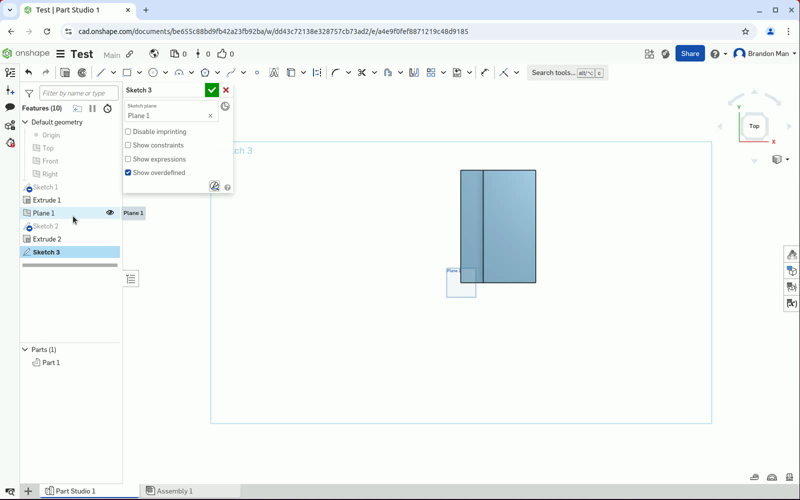
mouse_move(73, 352)
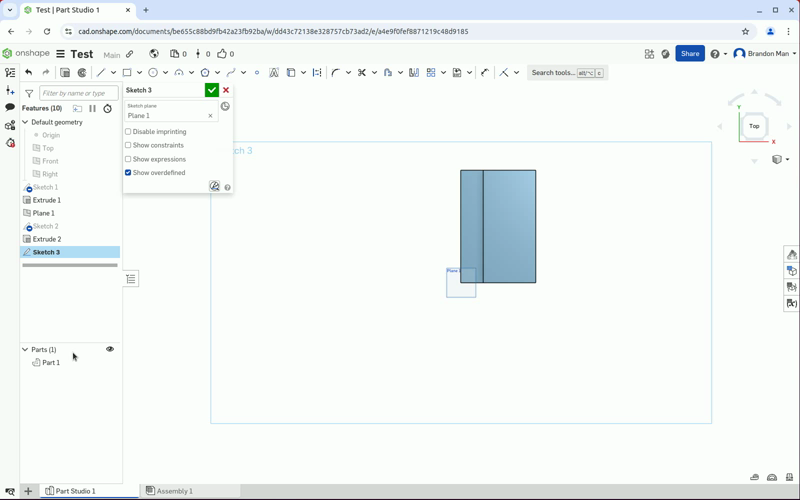
key(y)
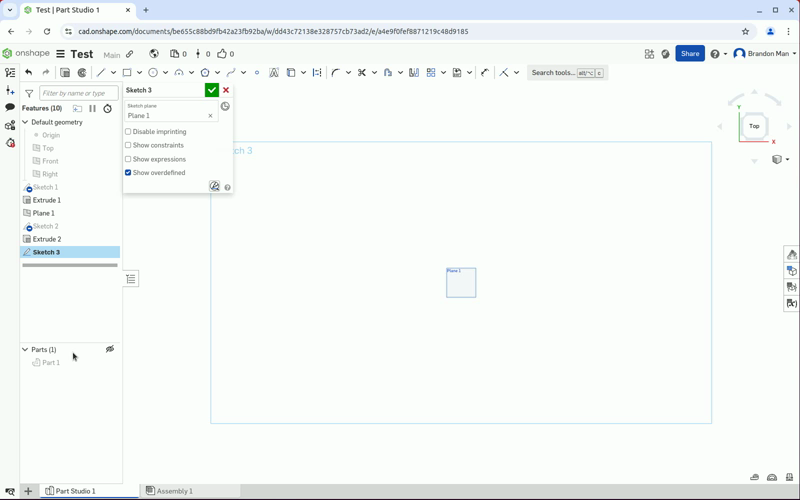
key(c)
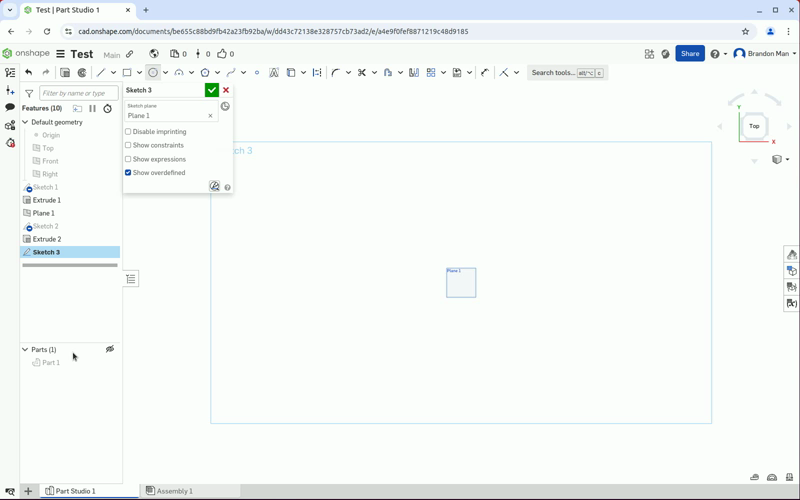
key_down(shift)
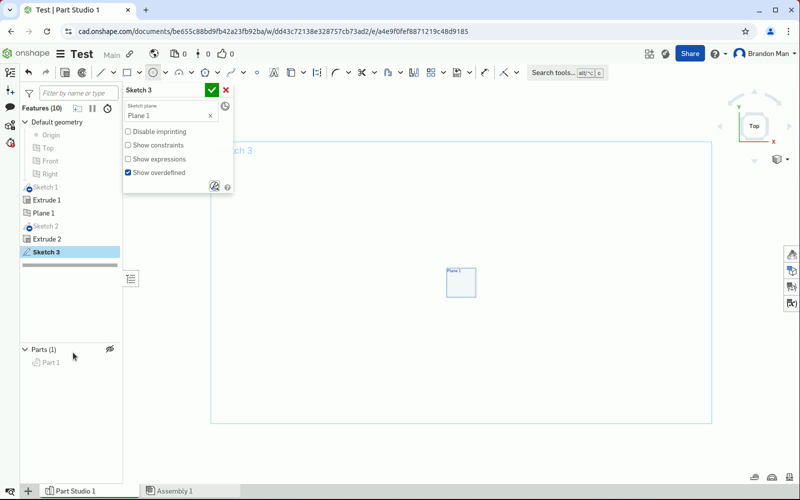
mouse_move(510, 226)
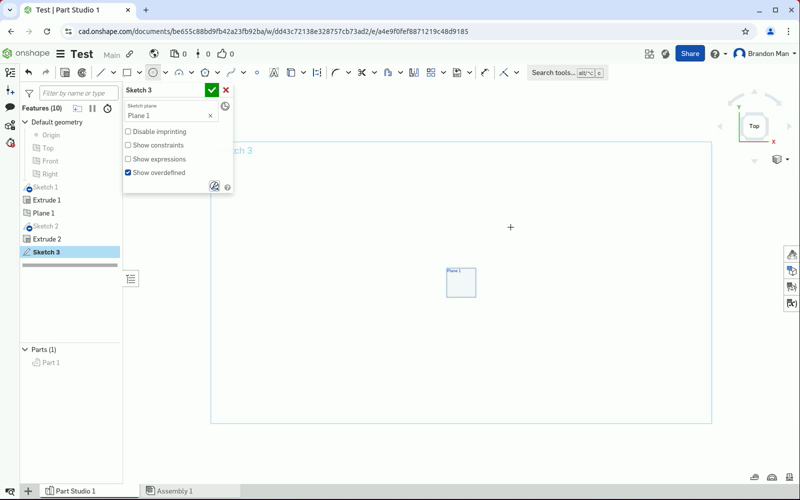
click(510, 226)
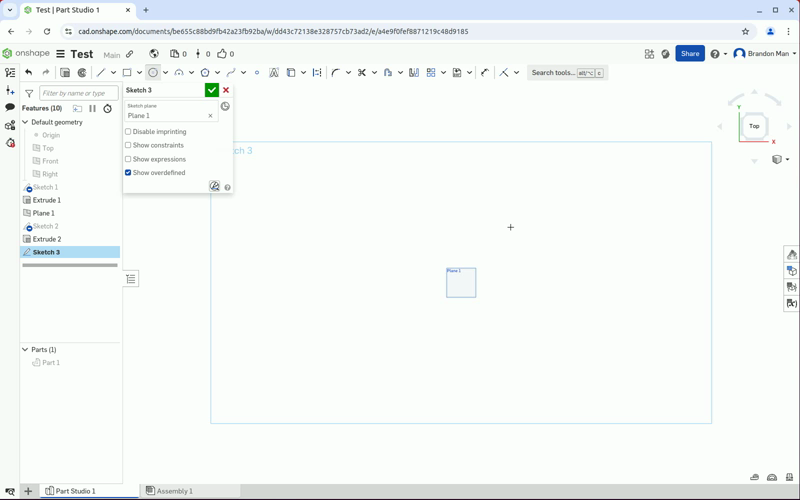
key_up(shift)
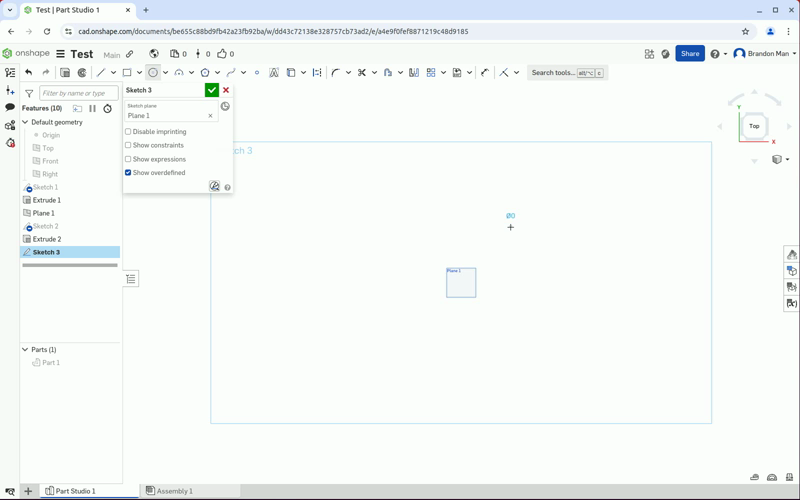
mouse_move(526, 226)
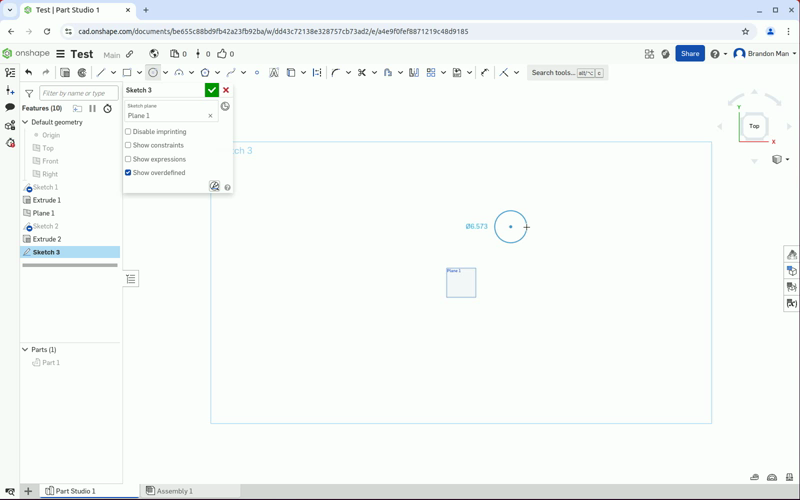
click(526, 226)
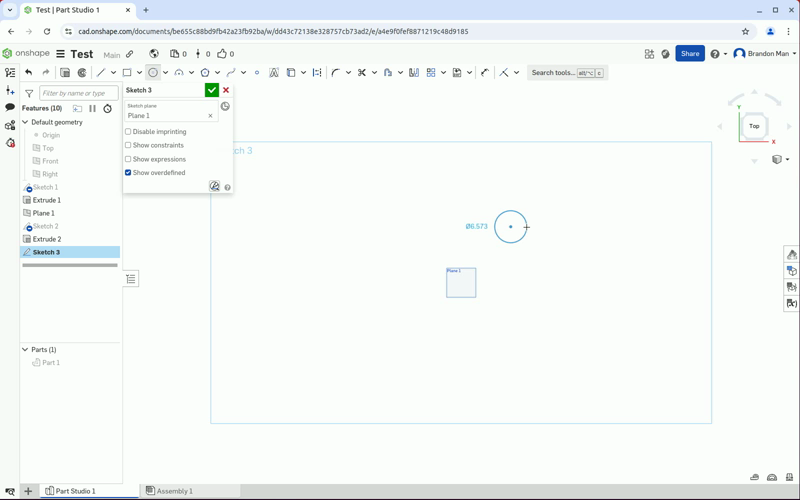
key(esc)
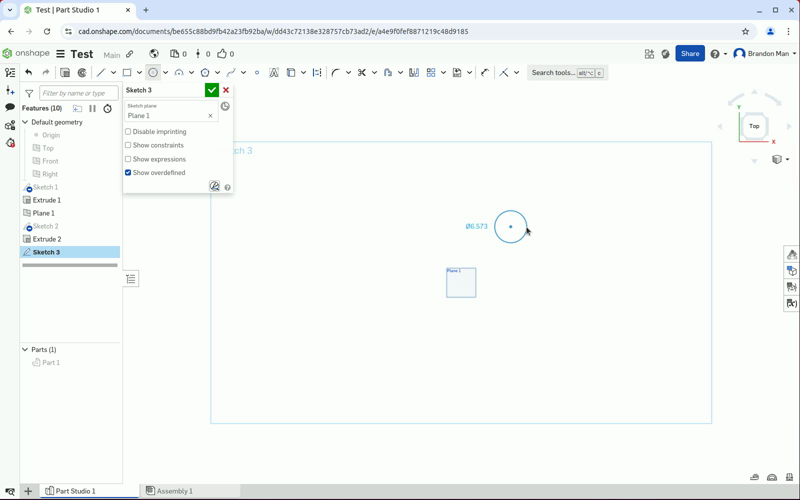
mouse_move(504, 220)
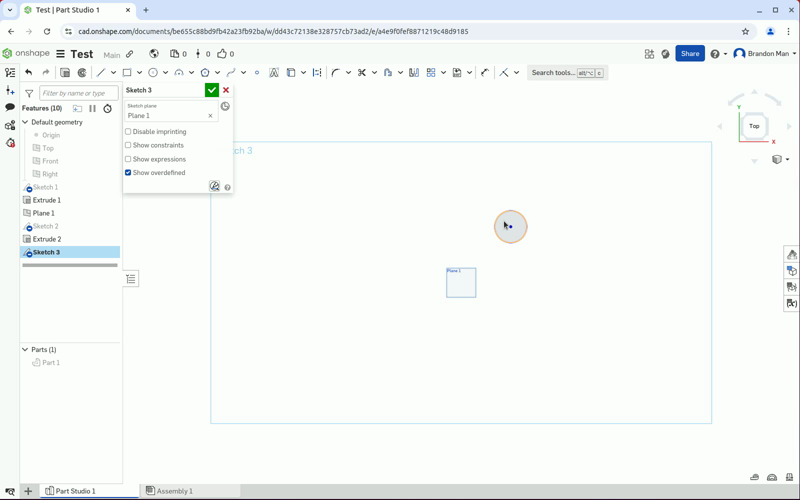
scroll(6)
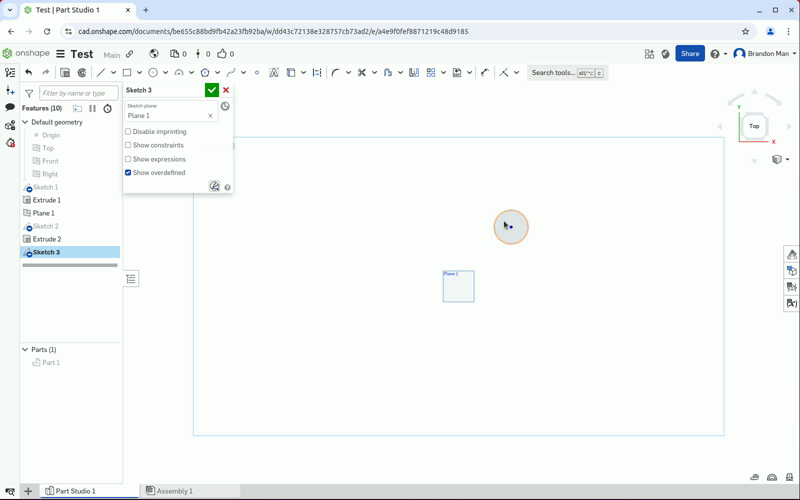
scroll(6)
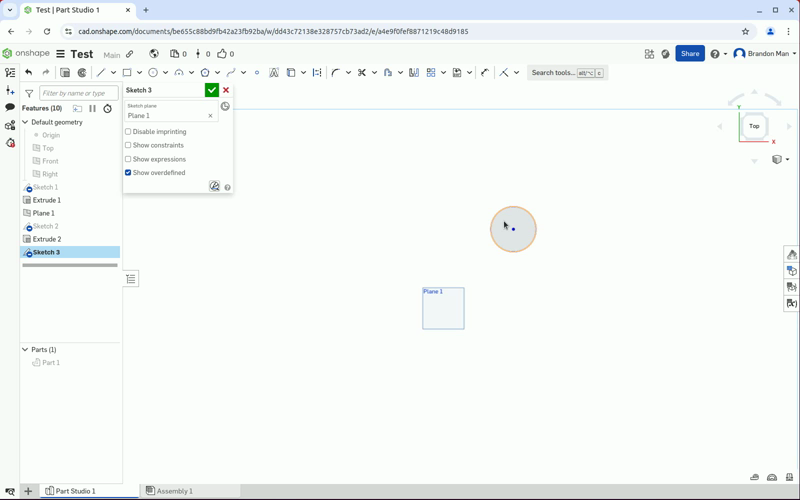
scroll(6)
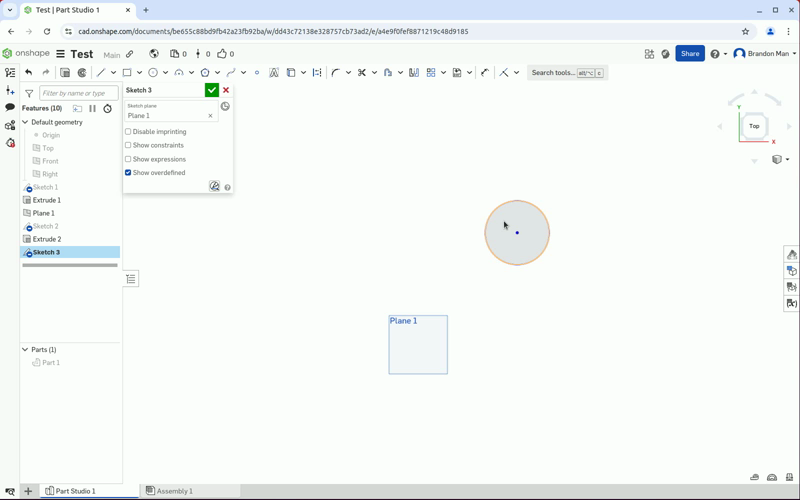
scroll(6)
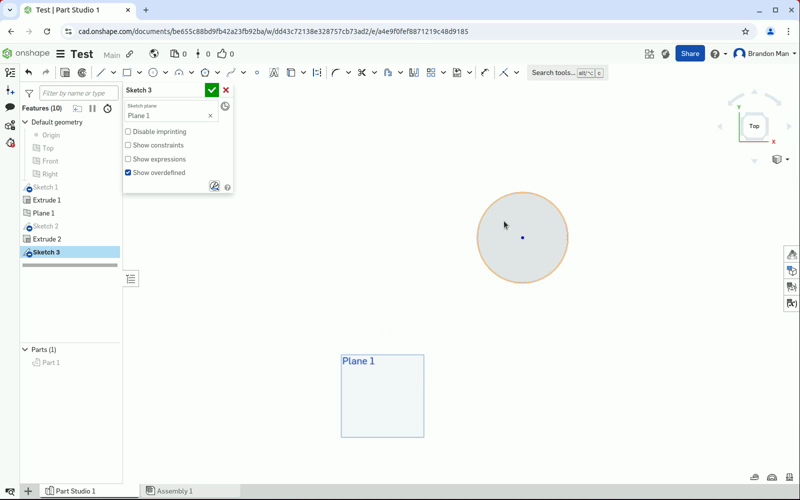
scroll(6)
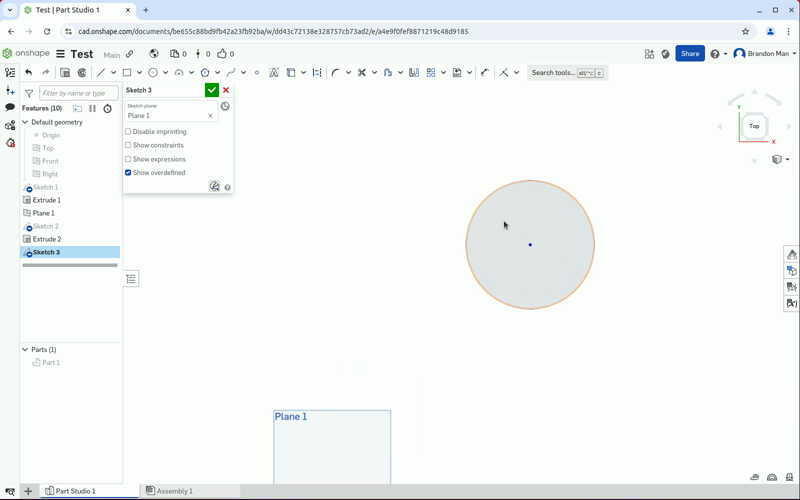
scroll(6)
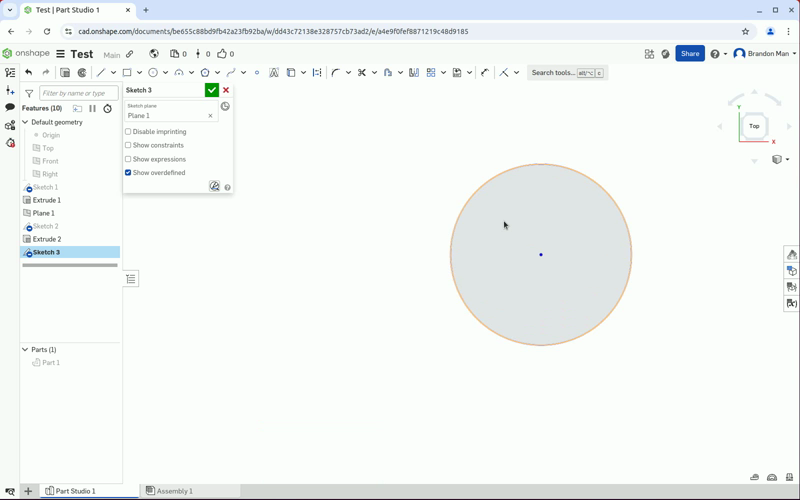
scroll(6)
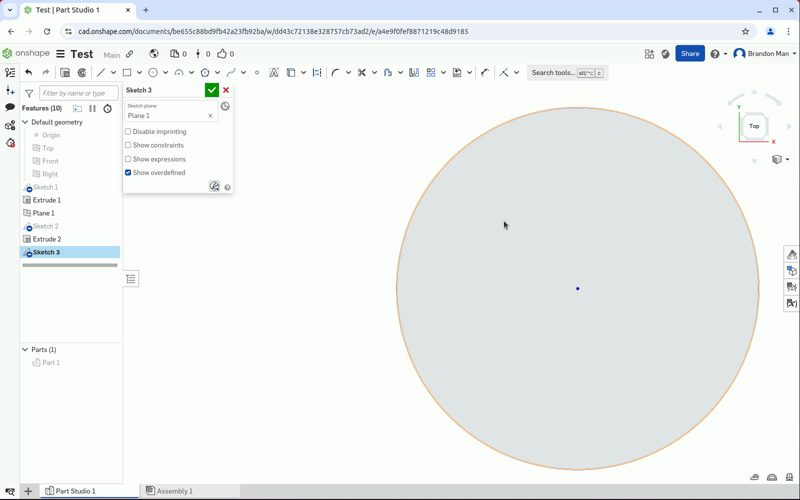
click(504, 220)
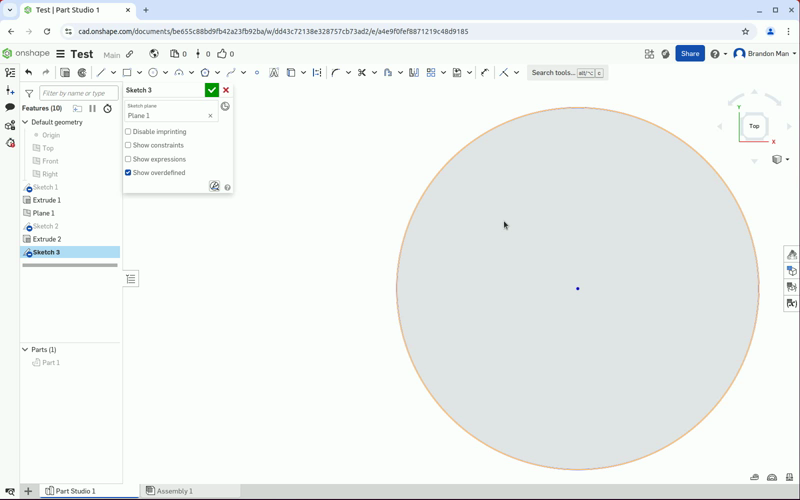
scroll(-6)
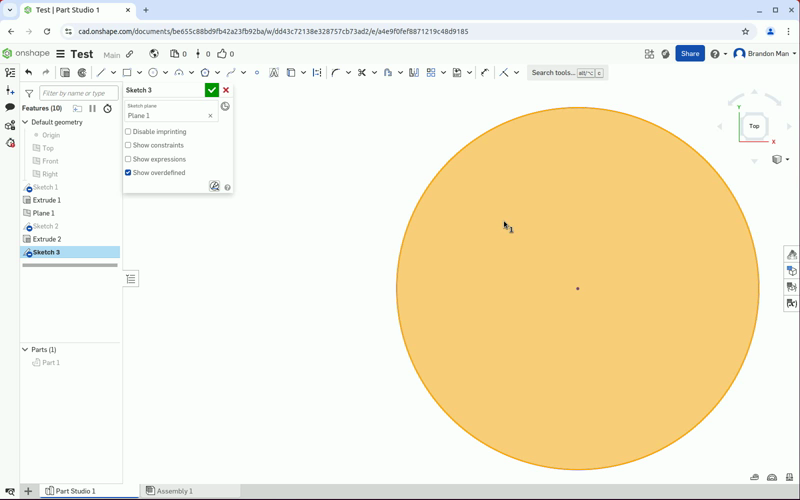
scroll(-6)
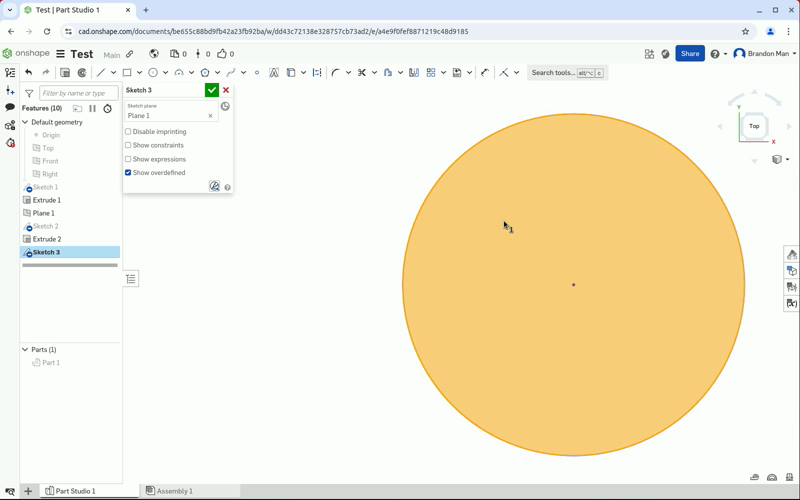
scroll(-6)
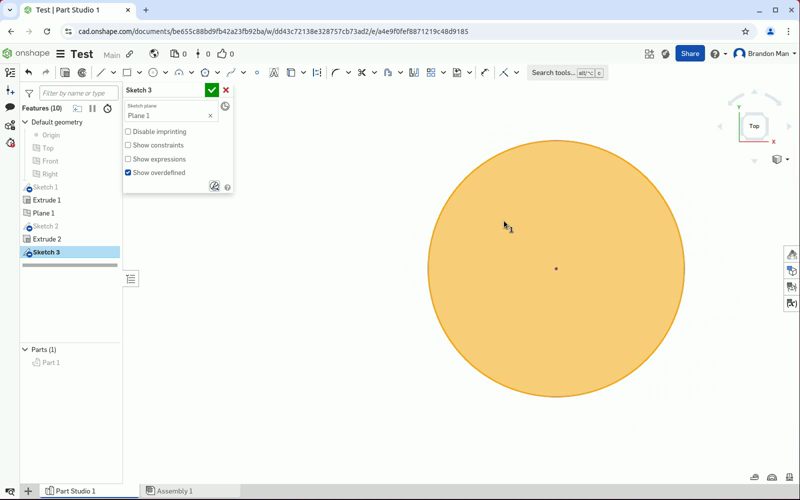
scroll(-6)
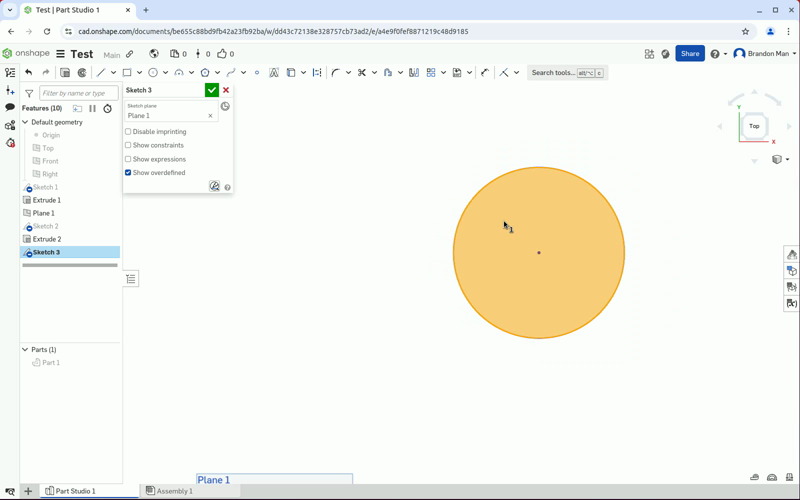
scroll(-6)
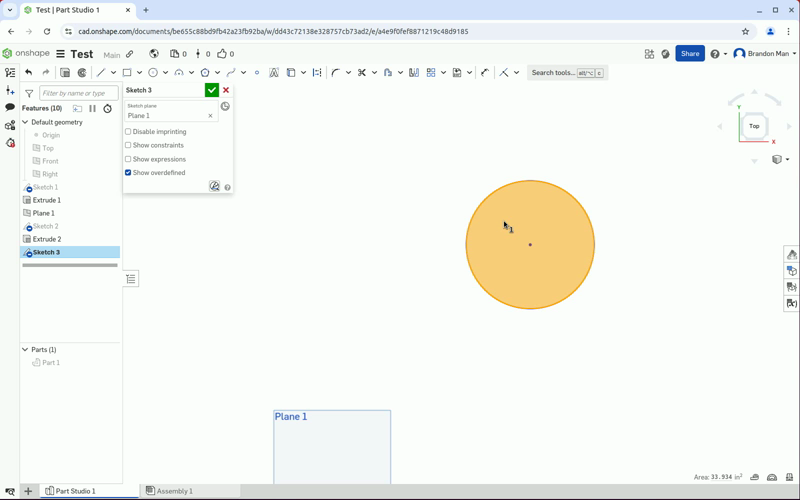
scroll(-6)
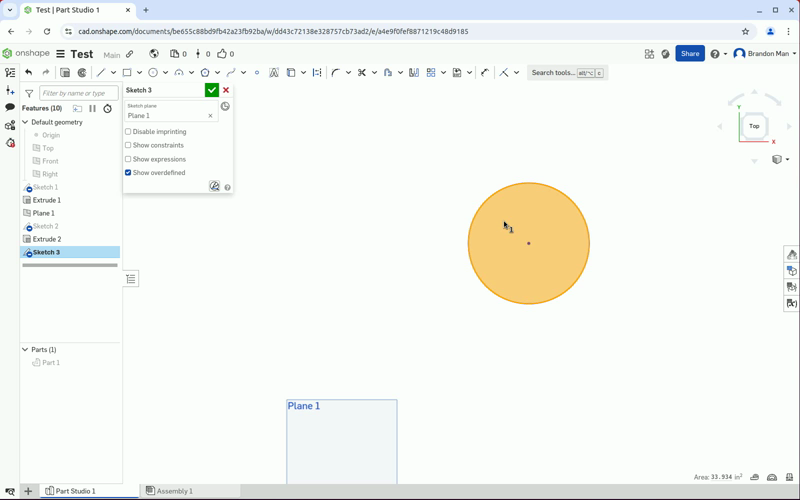
scroll(-6)
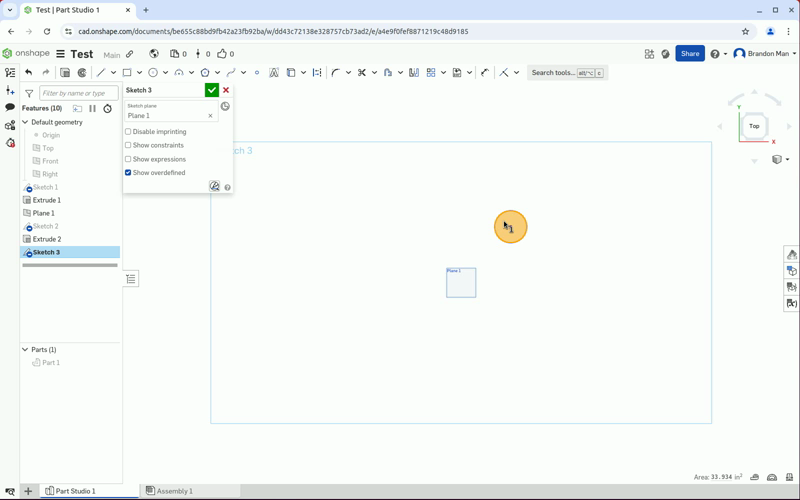
mouse_move(73, 352)
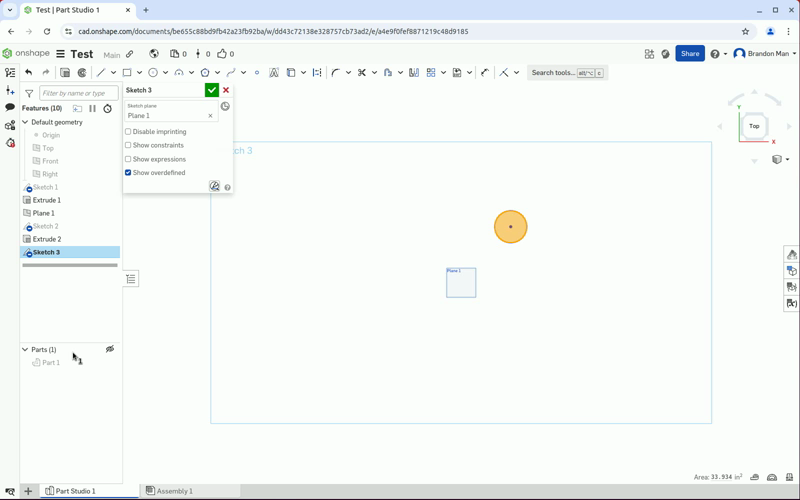
key(shift+y)
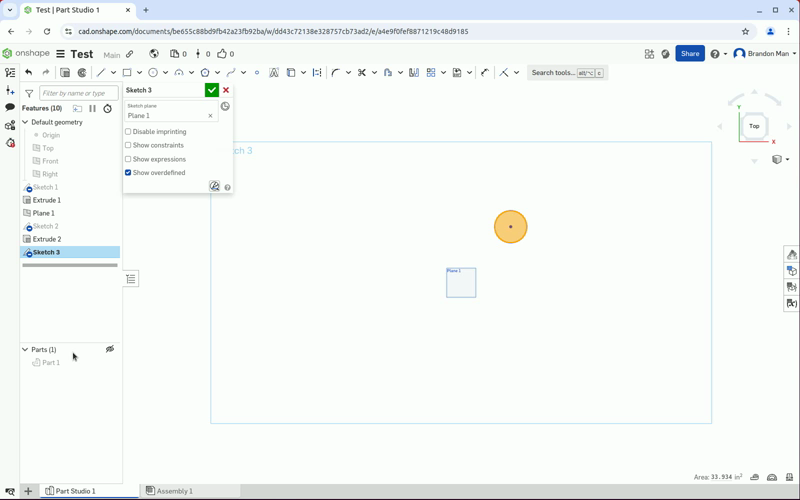
key(shift+e)
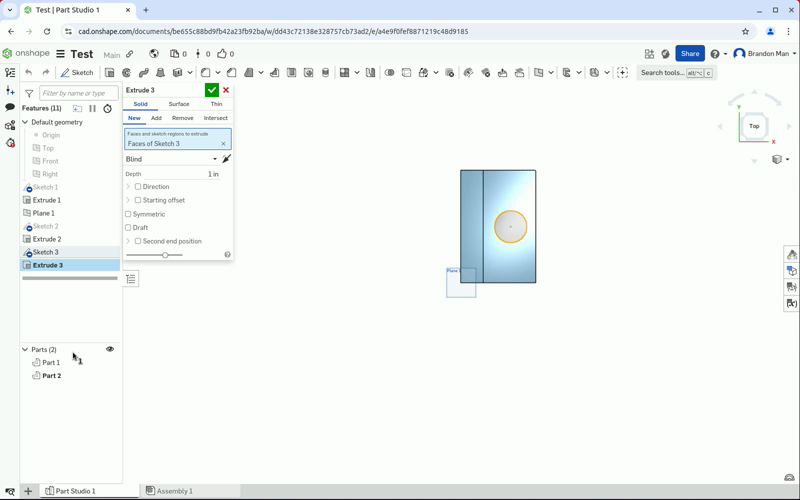
mouse_move(143, 106)
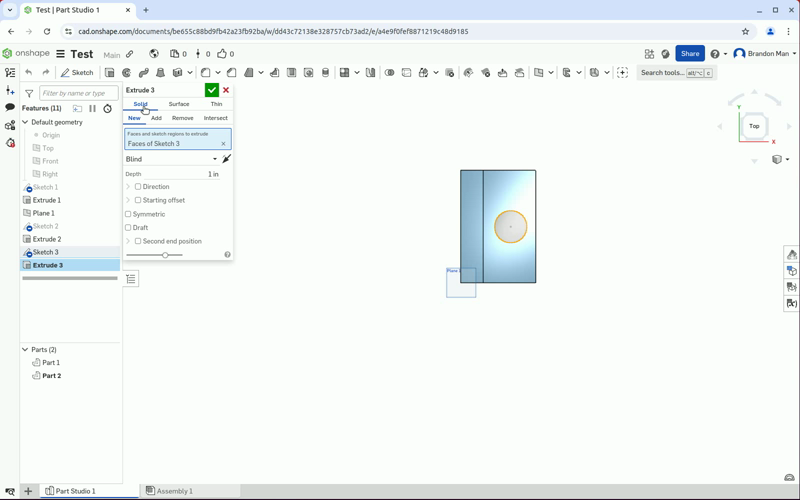
click(143, 106)
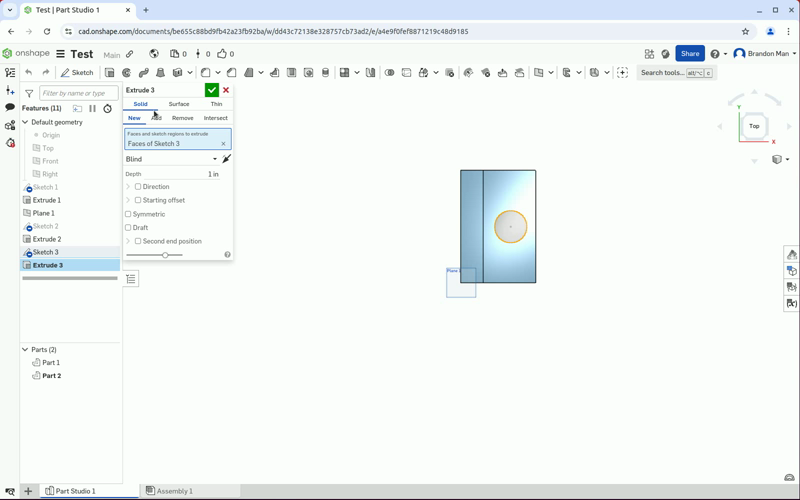
mouse_move(186, 120)
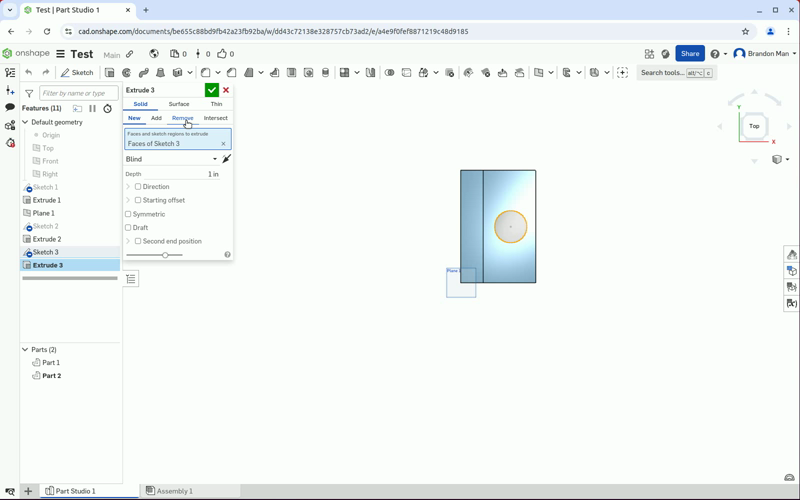
click(186, 120)
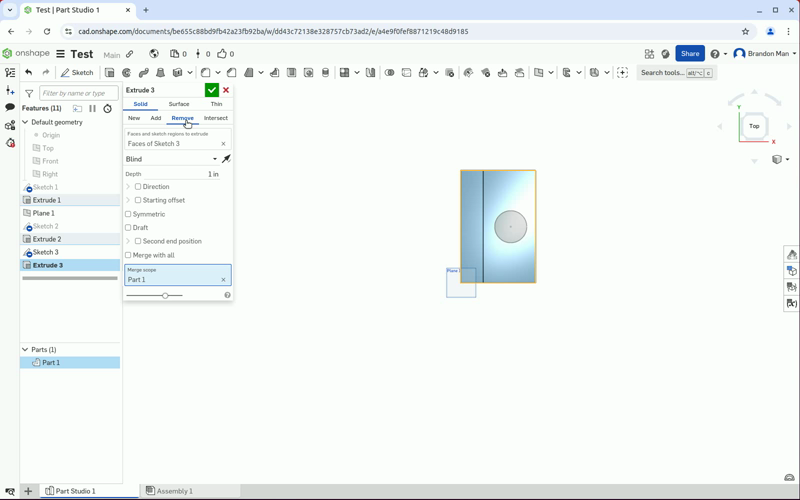
key(tab, 4)
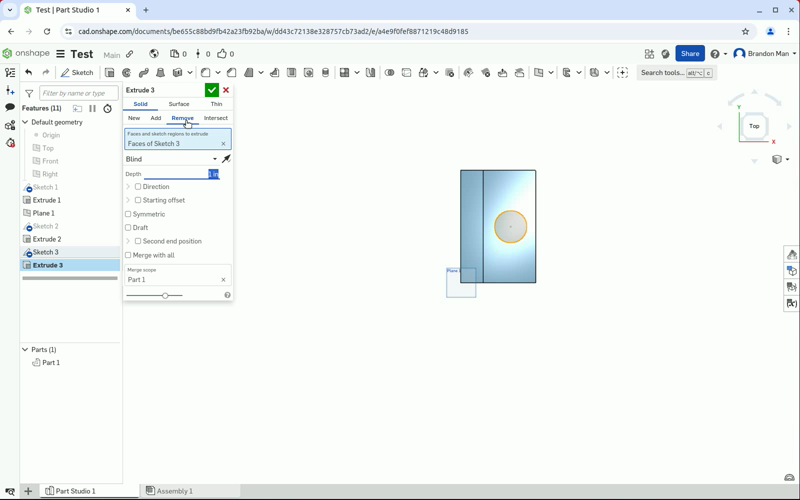
text(30.811)
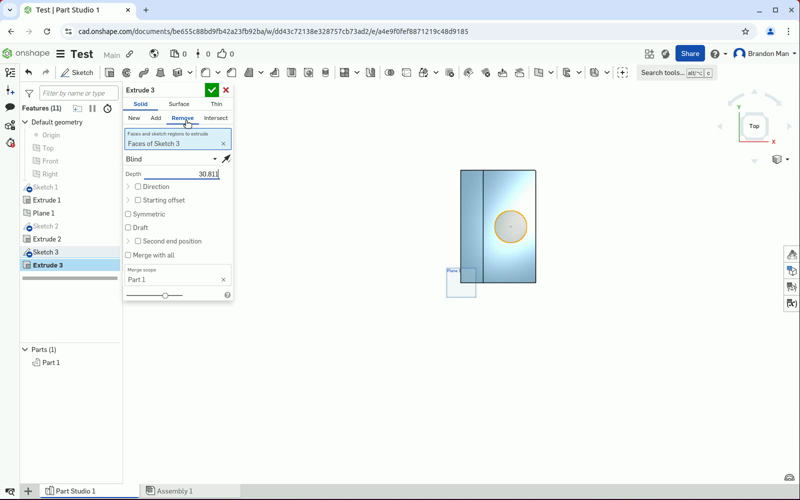
key(tab, 6)
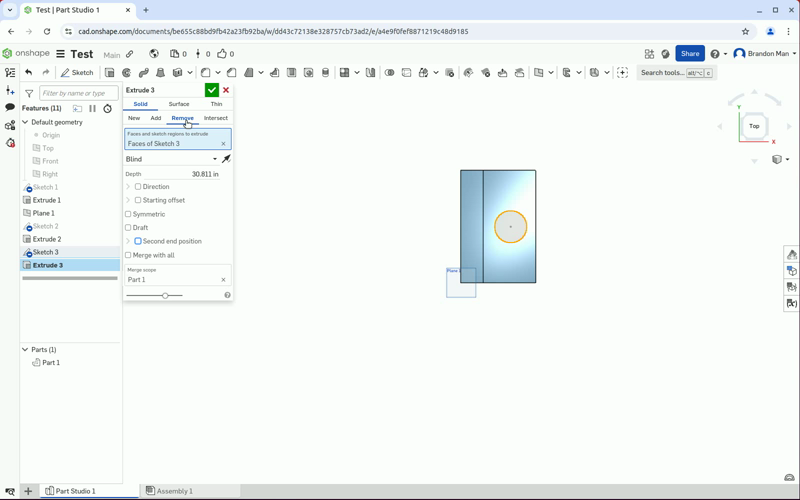
key(space)
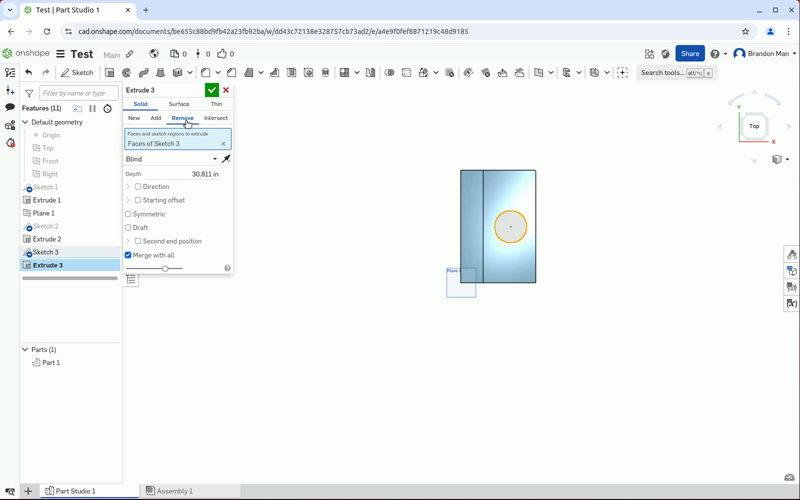
key(enter)
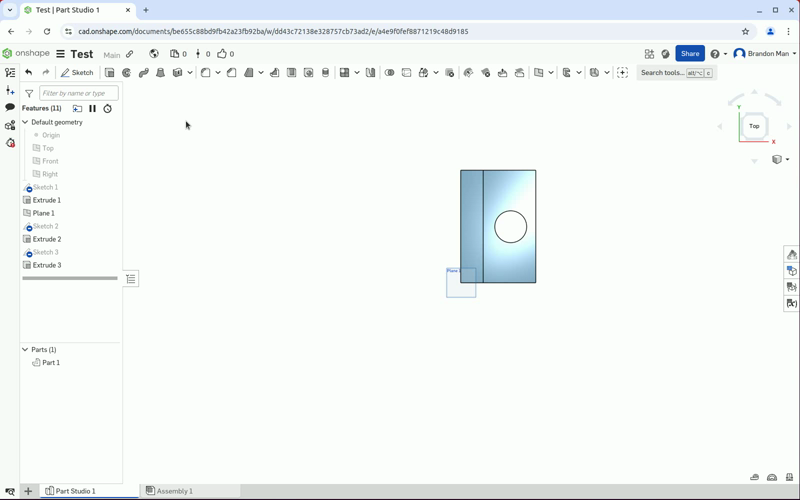
key(shift+h)
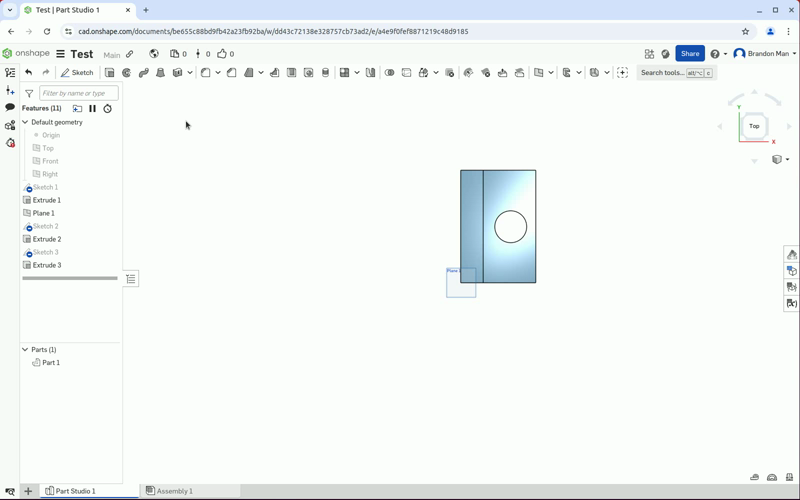
key(shift+h)
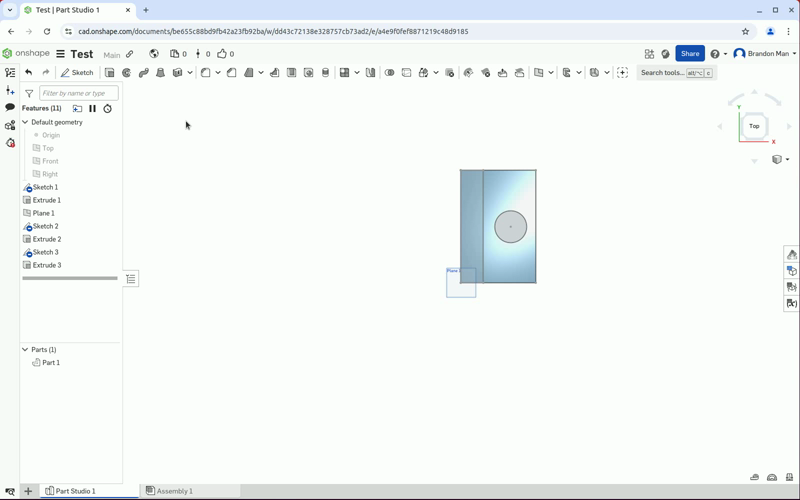
key(shift+7)
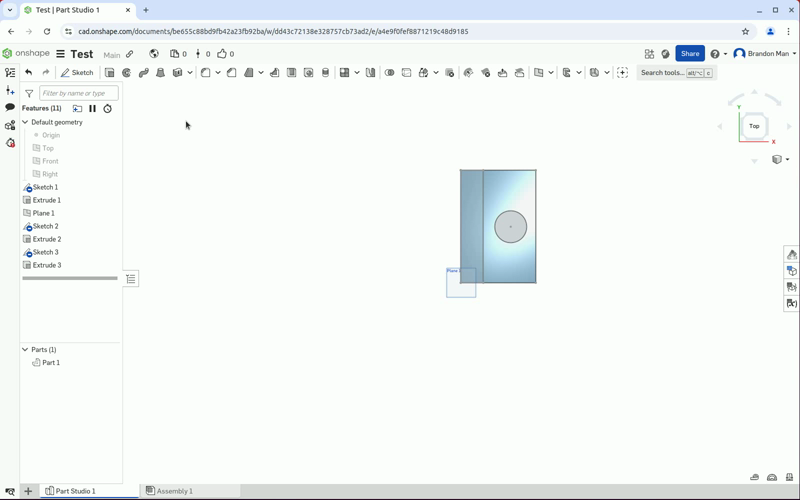
key(up, 3)
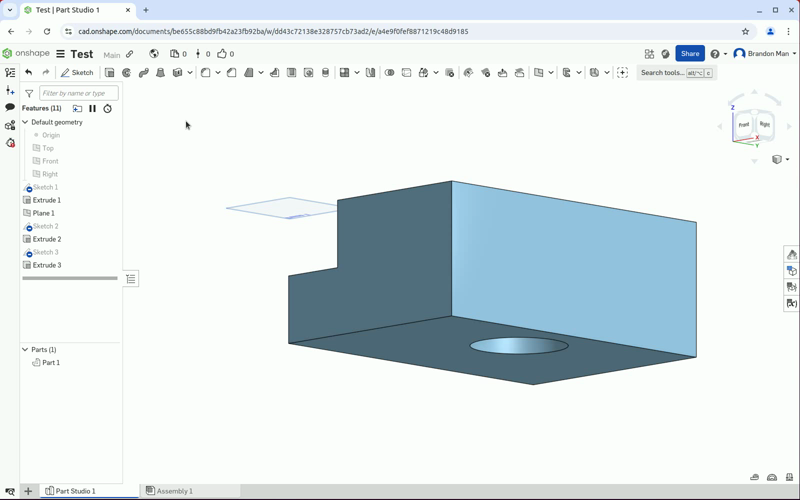
key(left, 3)
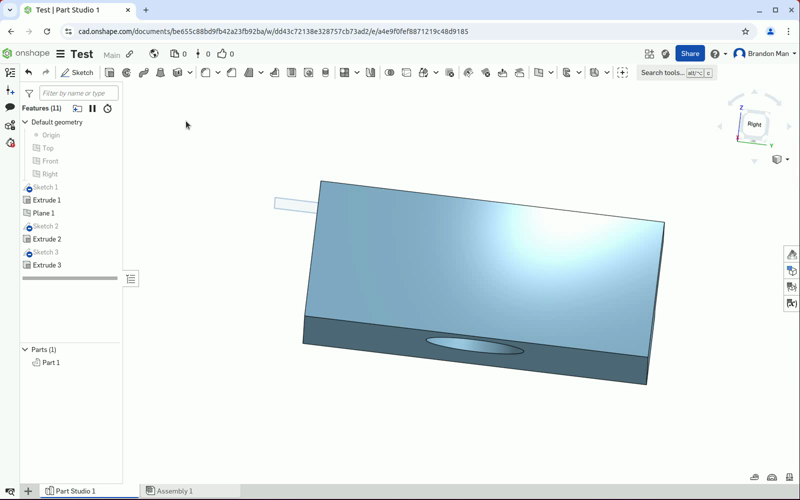
key(right, 3)
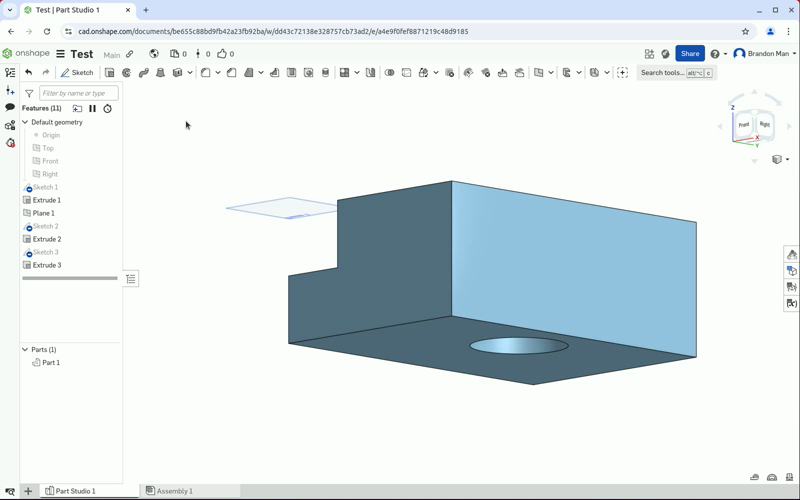
key(down, 3)
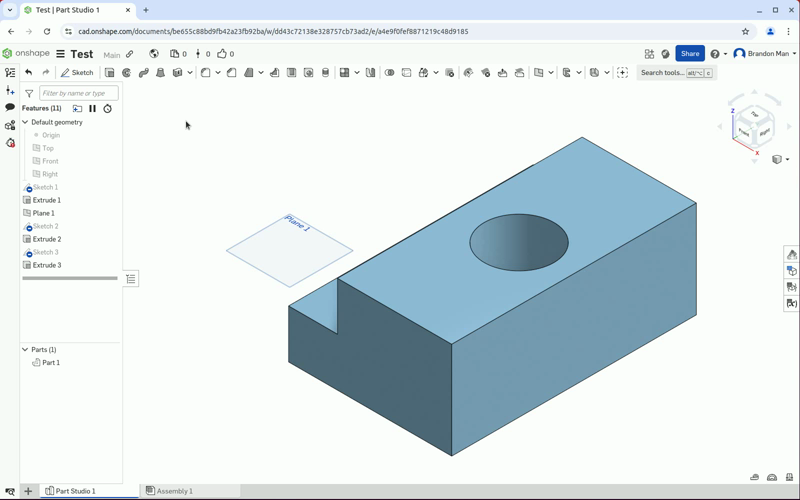
mouse_move(73, 189)
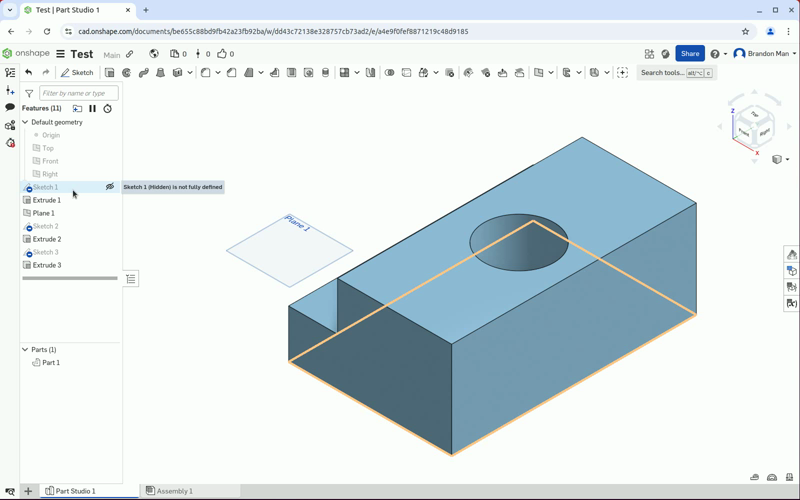
click(73, 189)